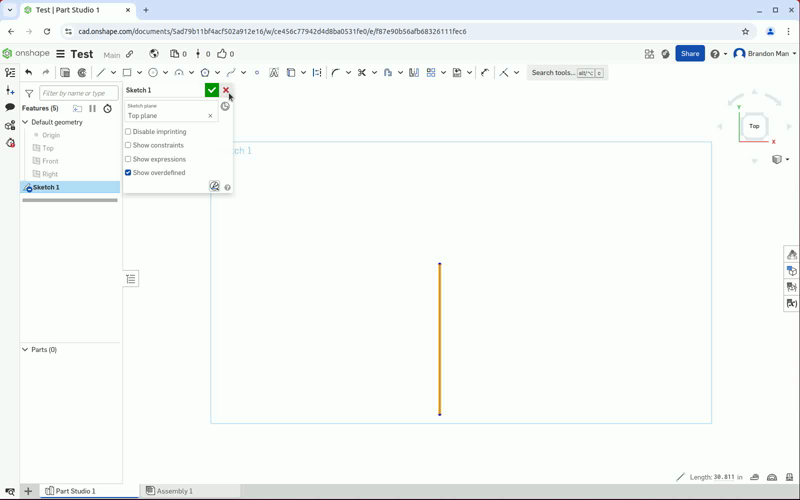
key(shift+h)
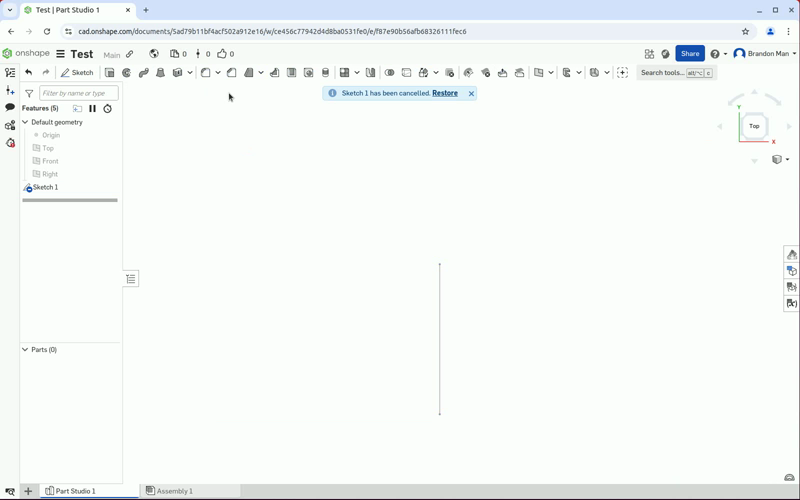
key(shift+s)
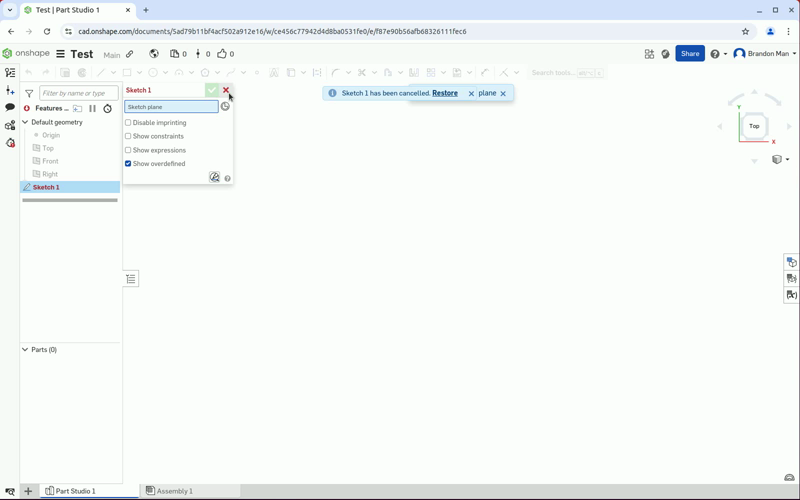
mouse_move(73, 150)
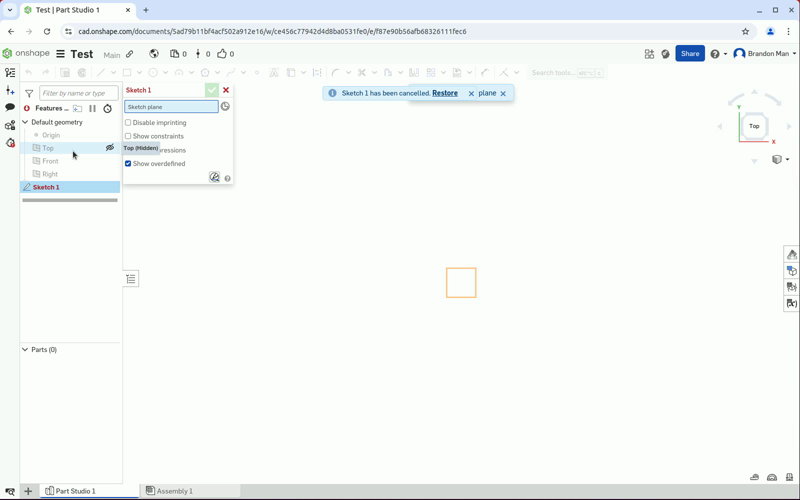
click(73, 150)
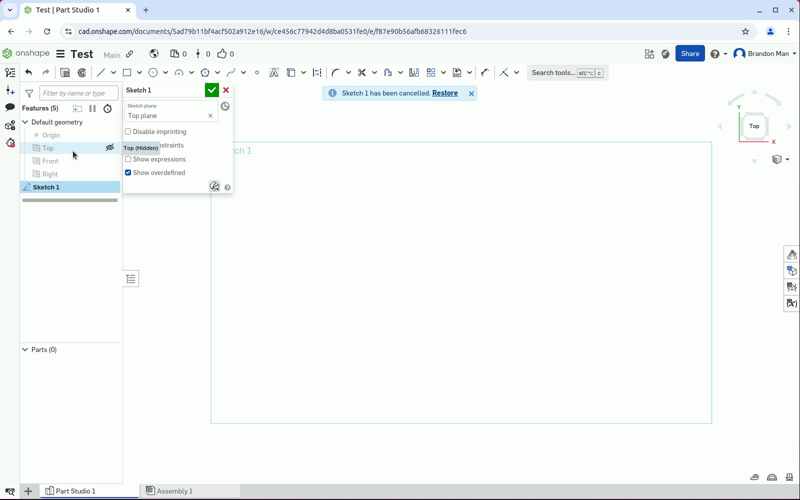
mouse_move(73, 352)
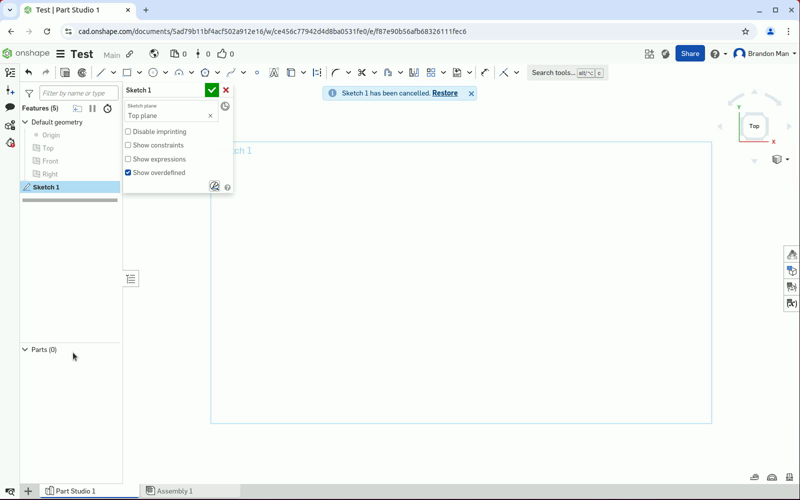
key(y)
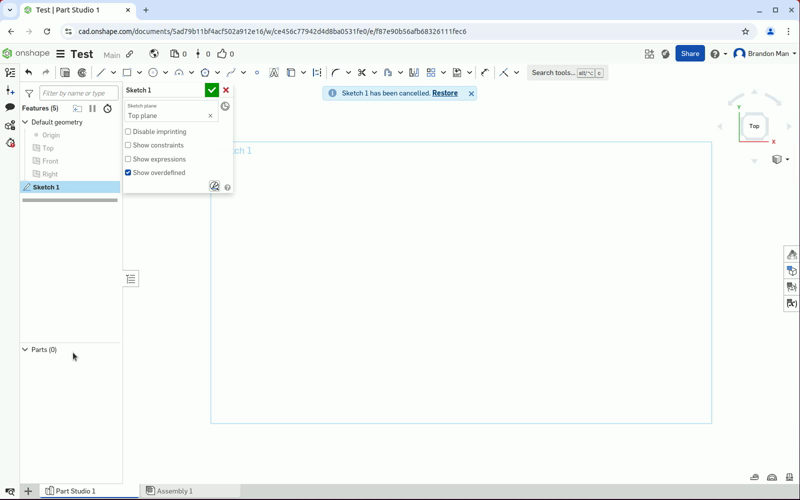
key(l)
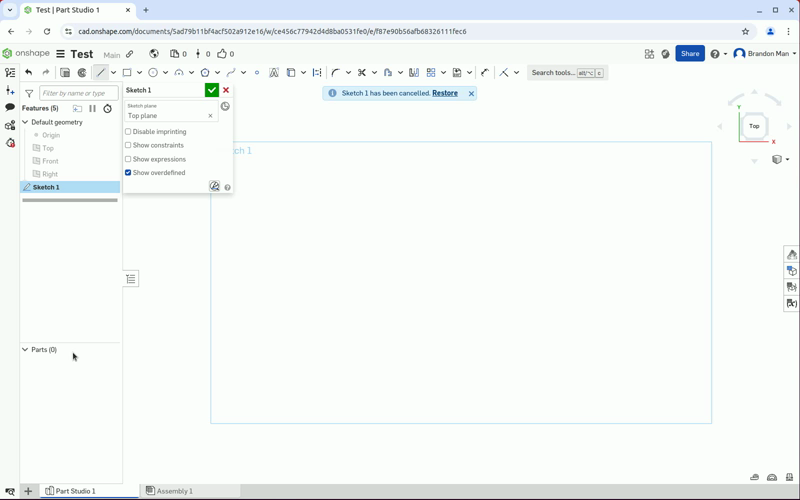
key_down(shift)
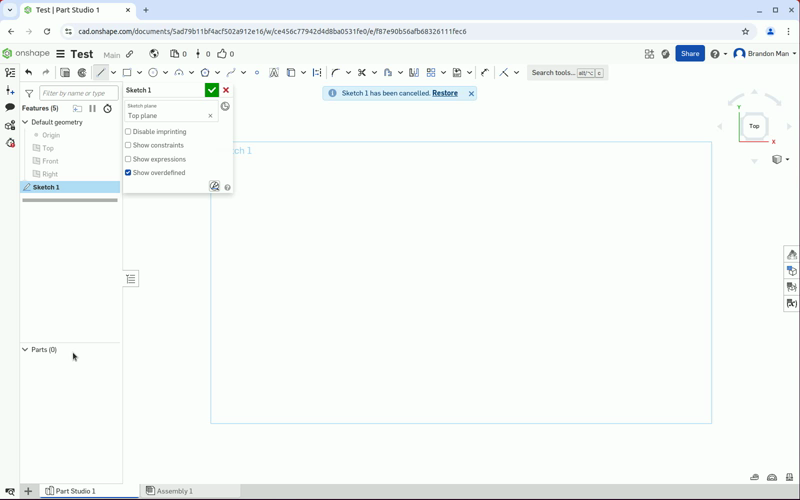
mouse_move(404, 346)
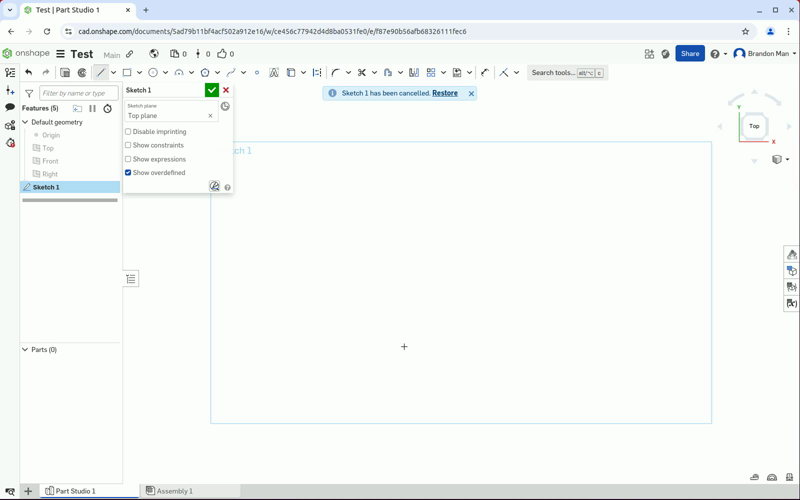
click(404, 346)
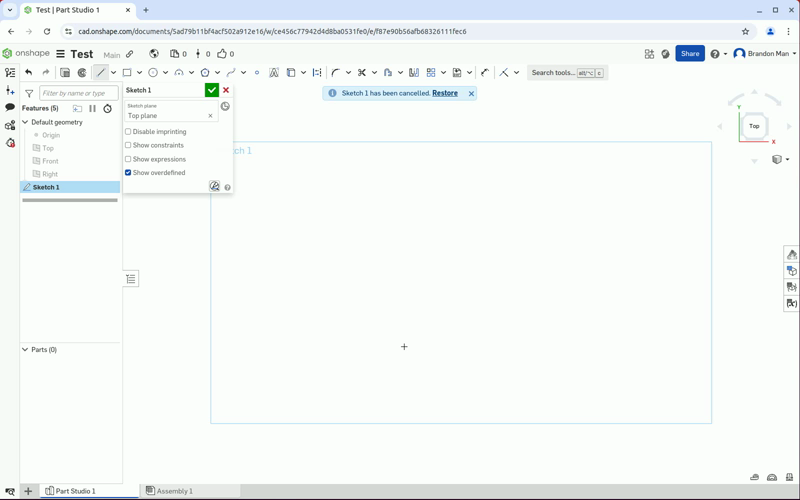
key_up(shift)
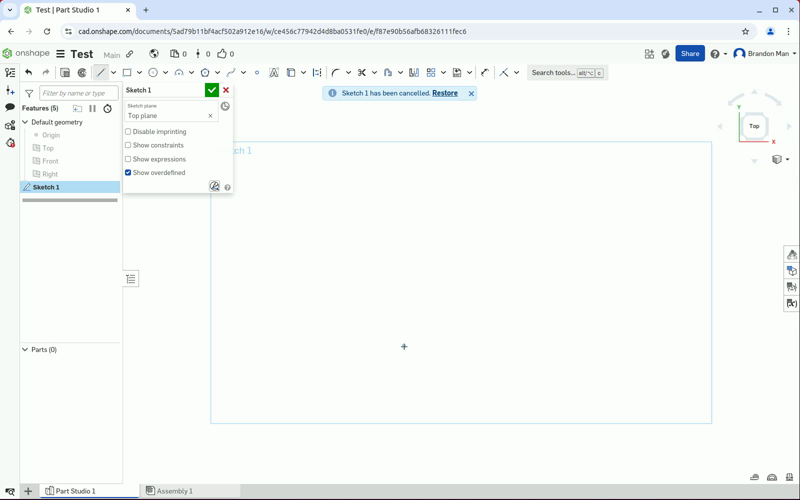
key_down(shift)
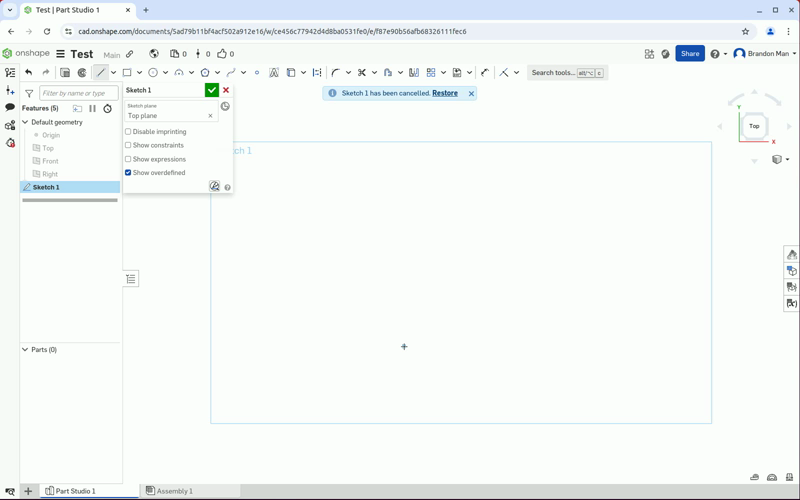
mouse_move(516, 346)
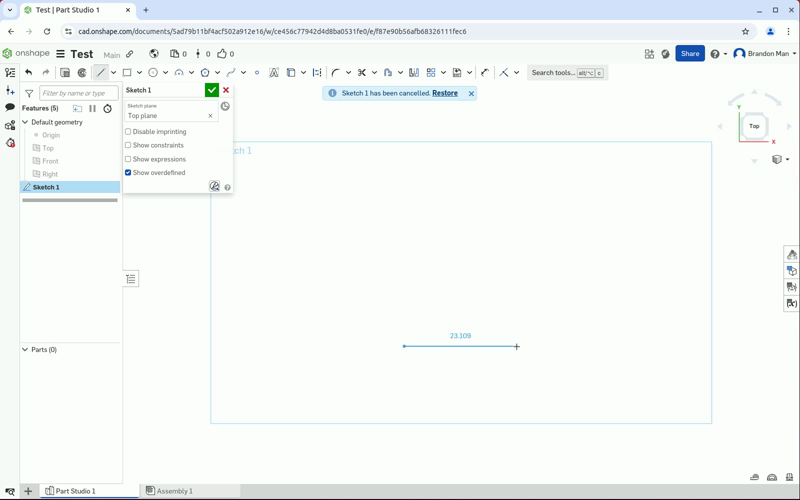
click(516, 346)
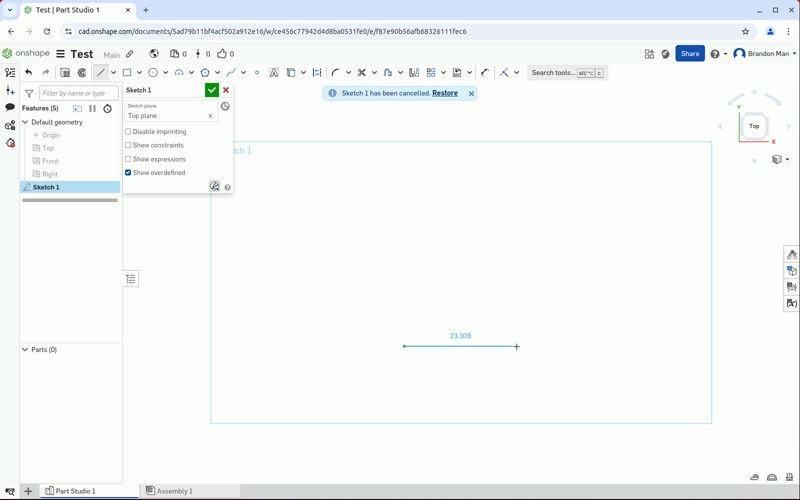
key_up(shift)
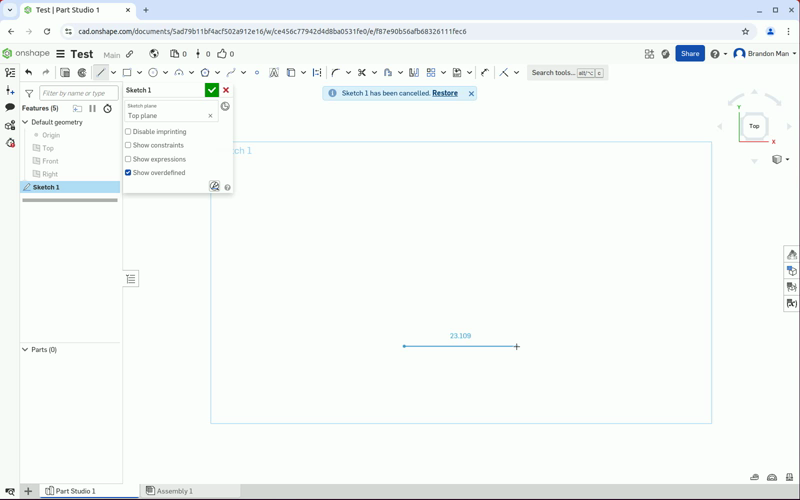
key_down(shift)
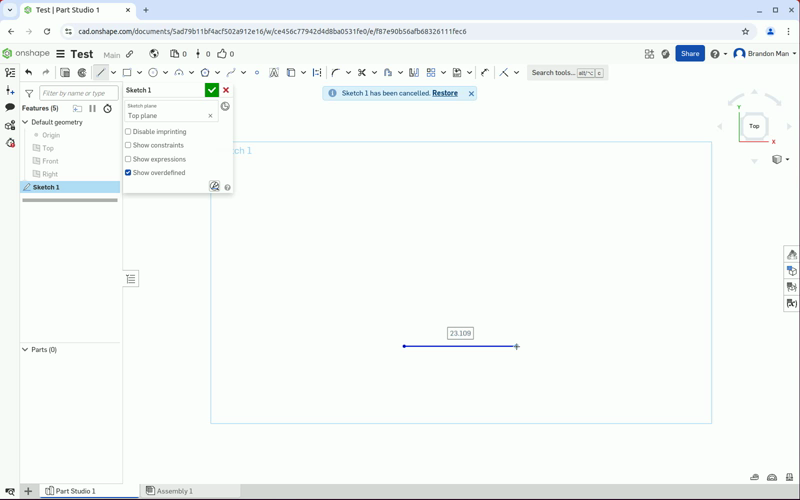
mouse_move(516, 233)
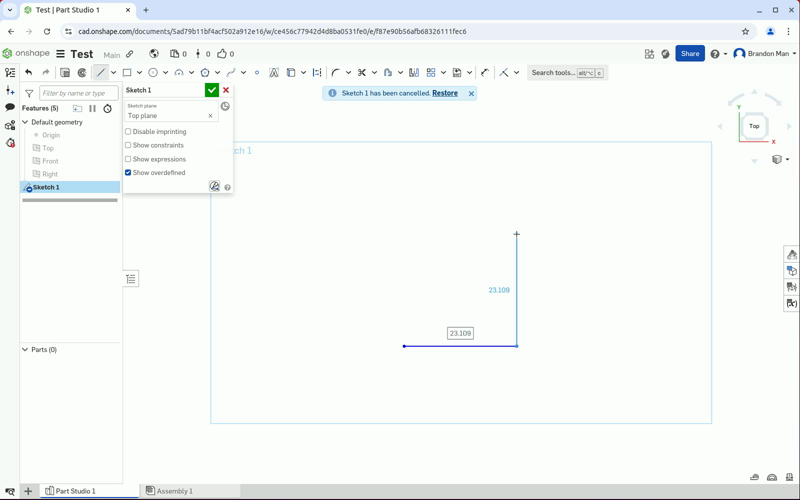
click(516, 233)
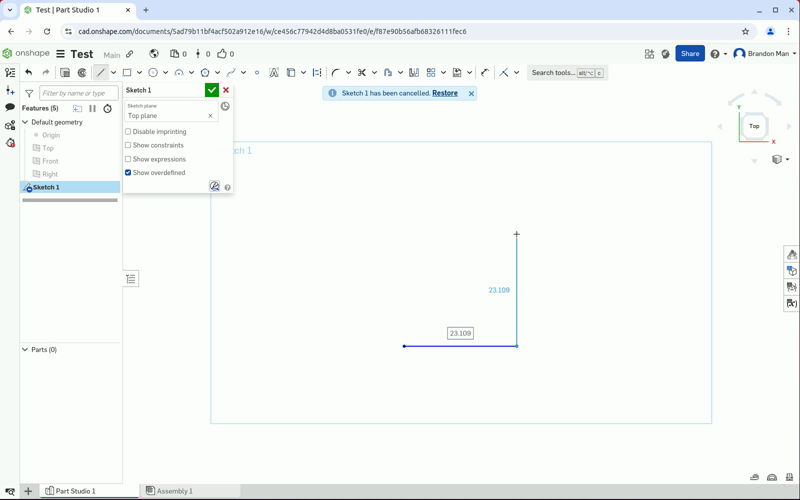
key_up(shift)
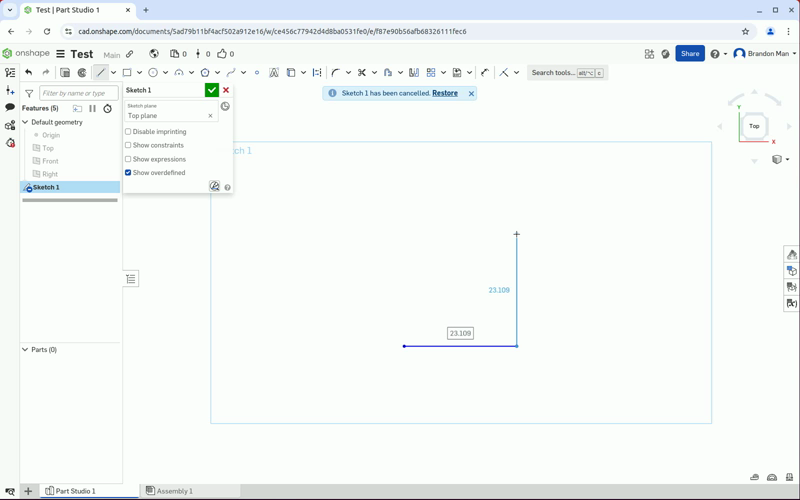
key_down(shift)
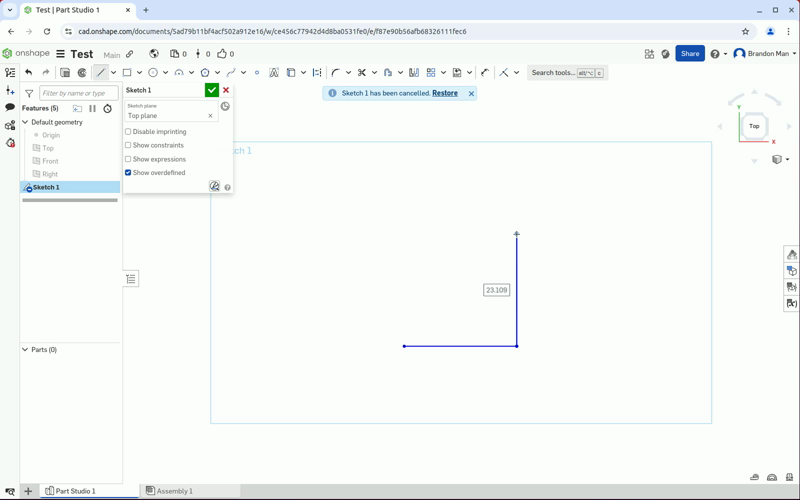
mouse_move(459, 170)
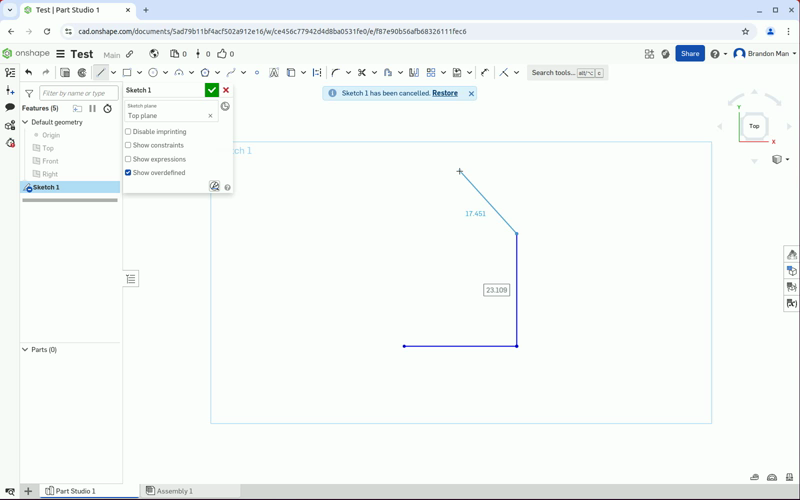
click(459, 170)
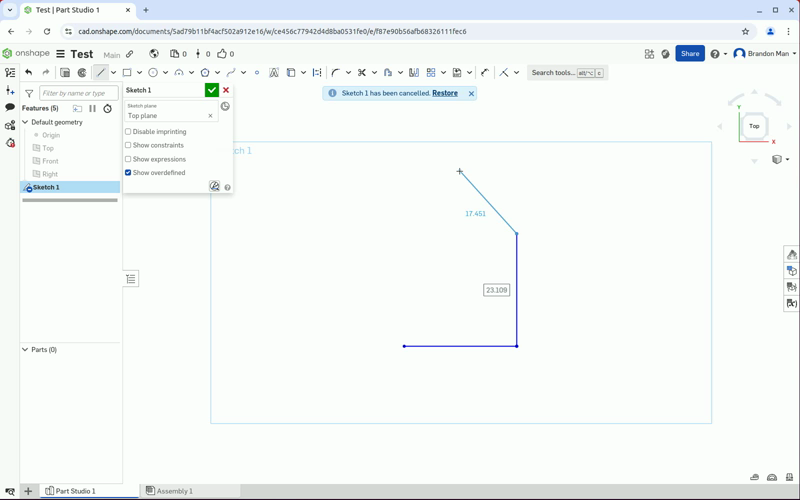
key_up(shift)
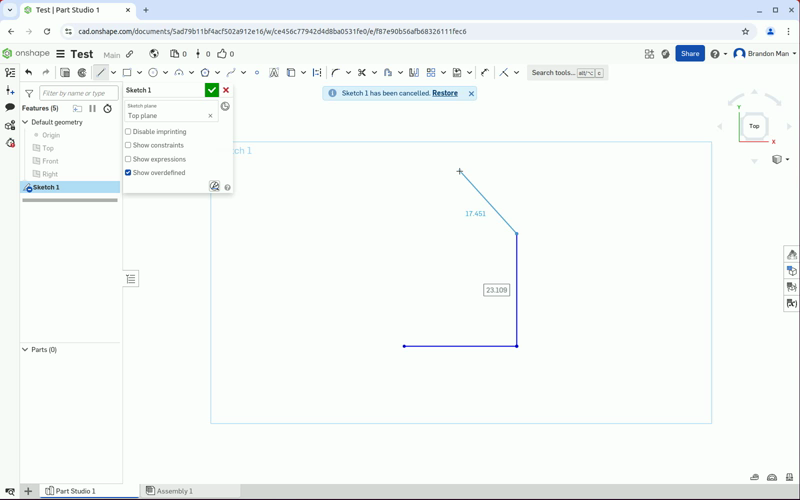
key_down(shift)
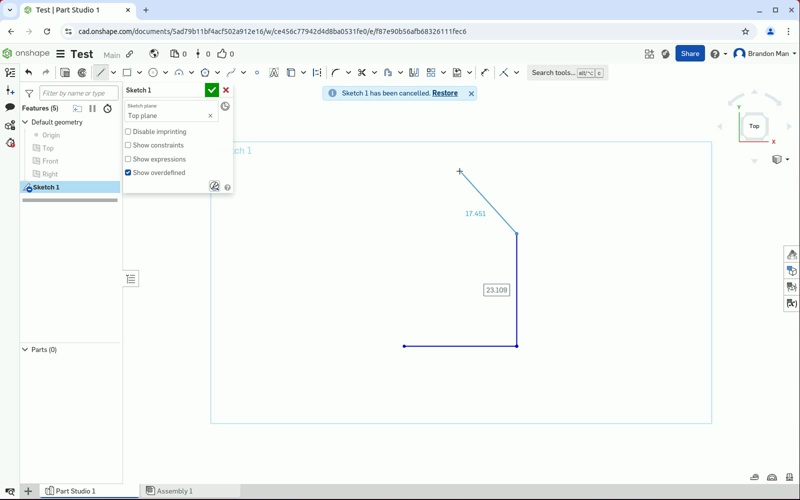
mouse_move(404, 233)
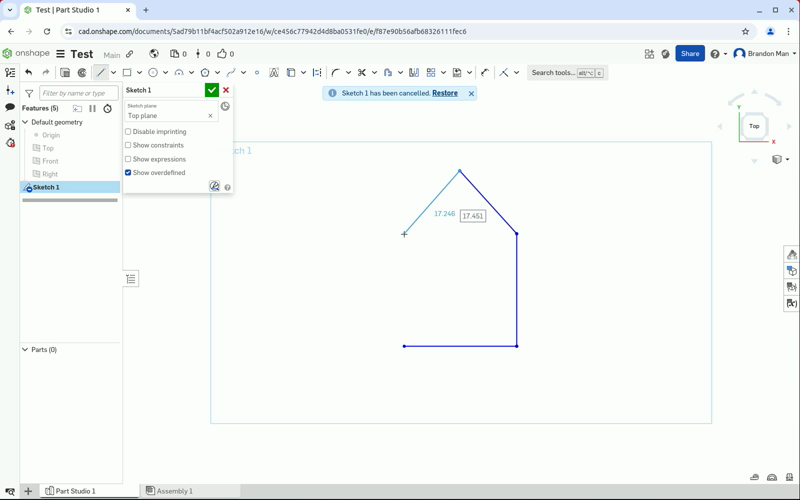
click(404, 233)
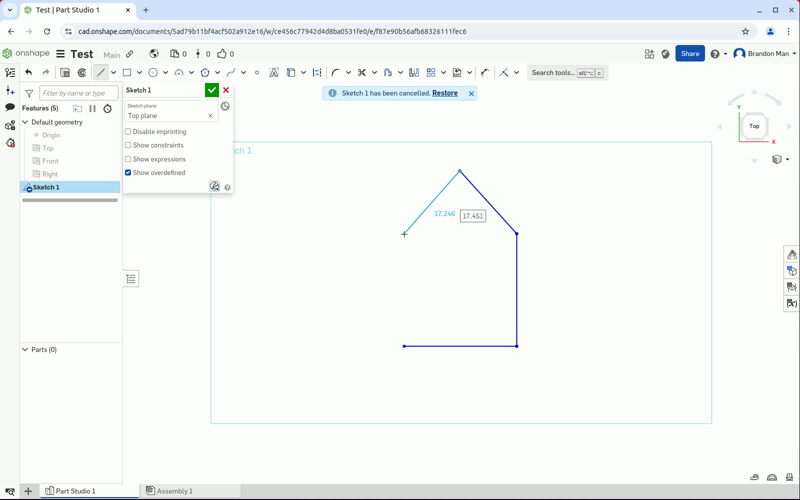
key_up(shift)
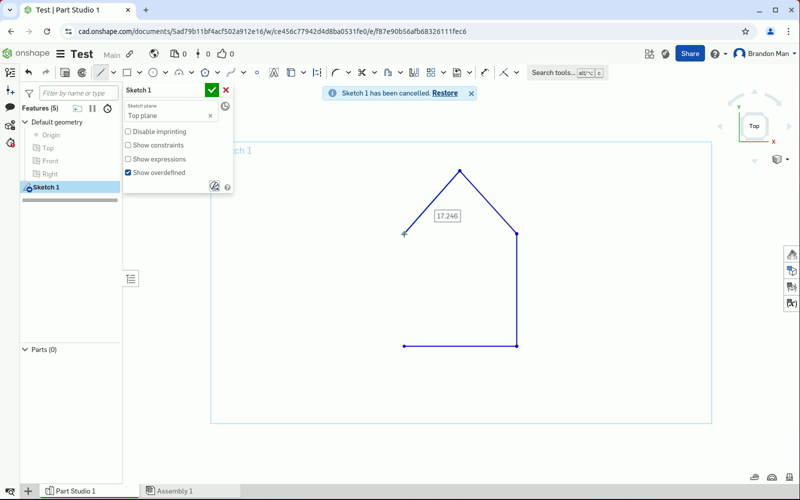
key_down(shift)
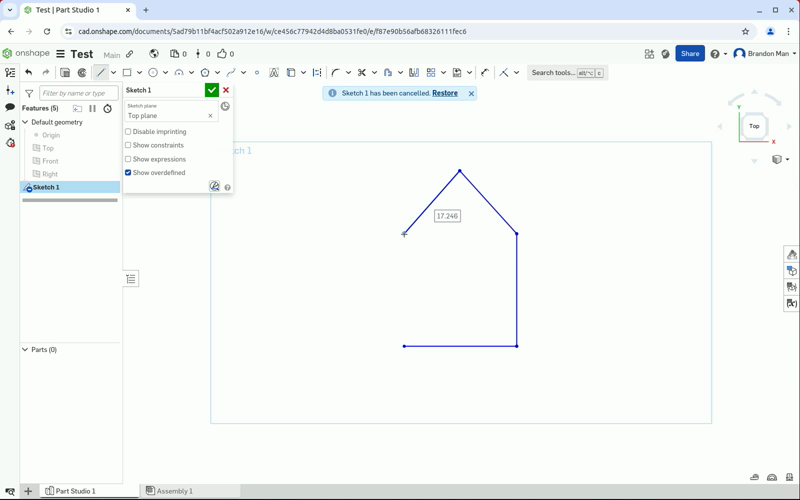
mouse_move(404, 346)
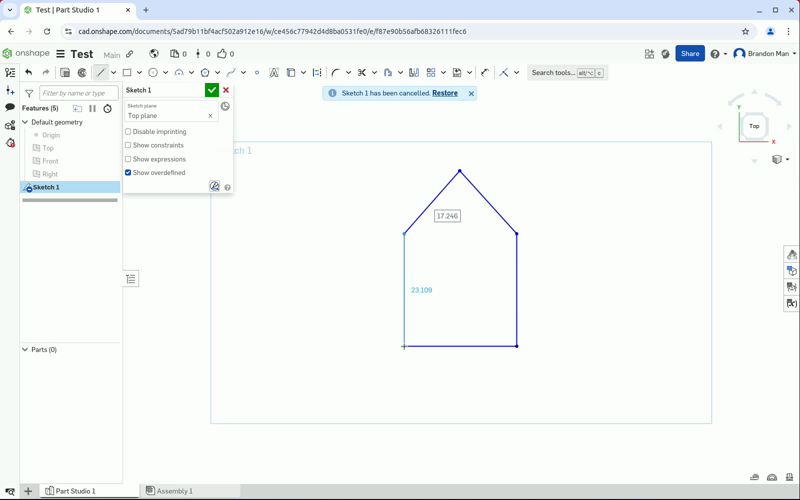
key_up(shift)
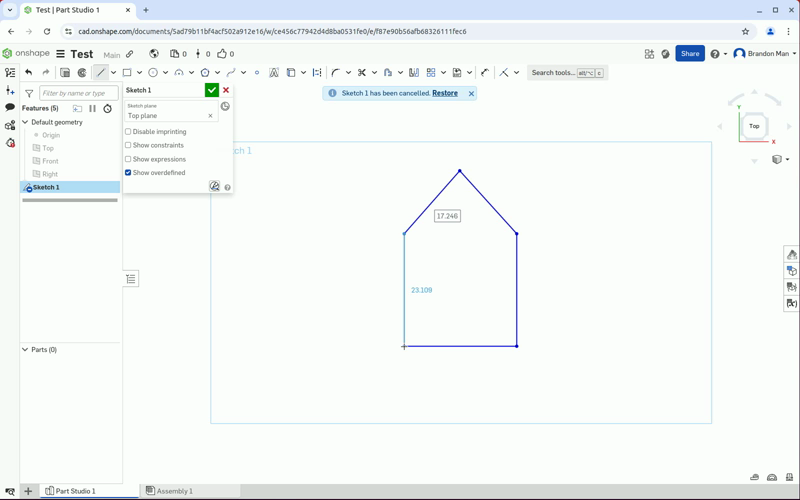
click(404, 346)
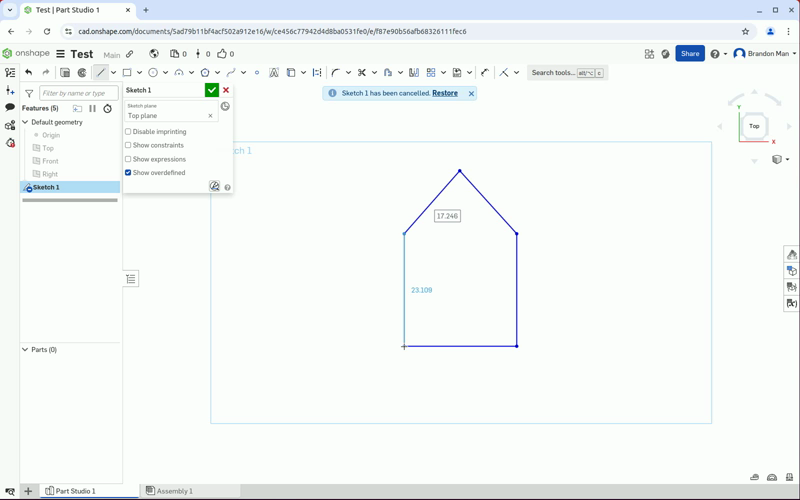
key(esc)
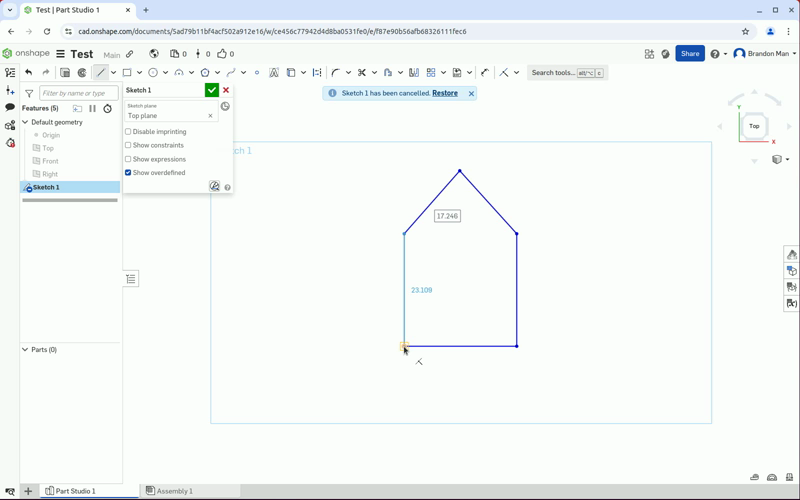
mouse_move(423, 258)
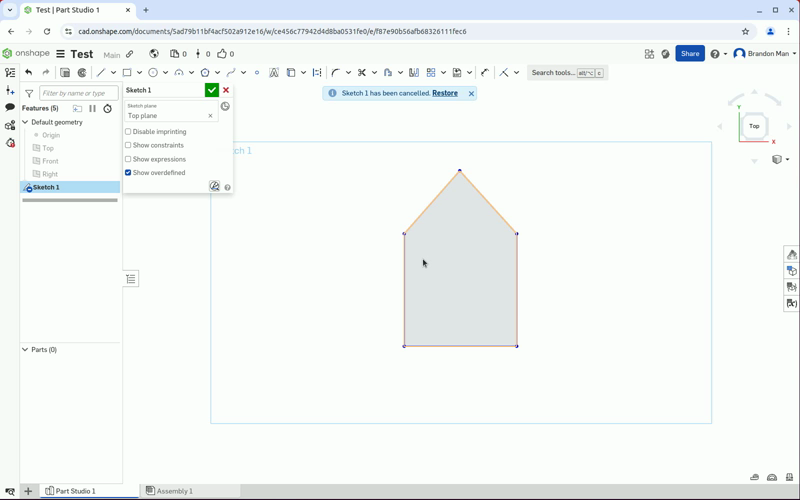
click(423, 258)
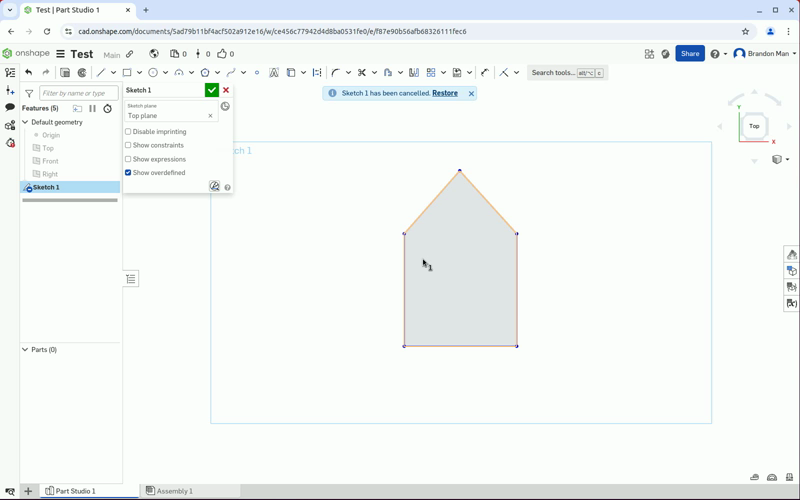
mouse_move(73, 352)
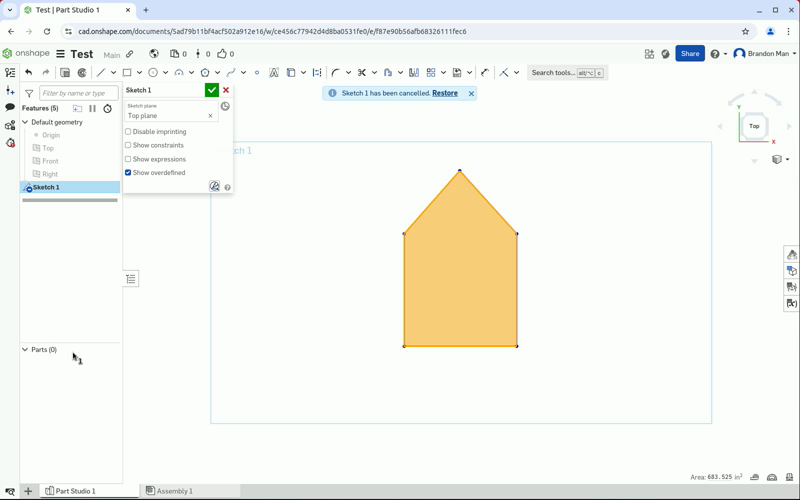
key(shift+y)
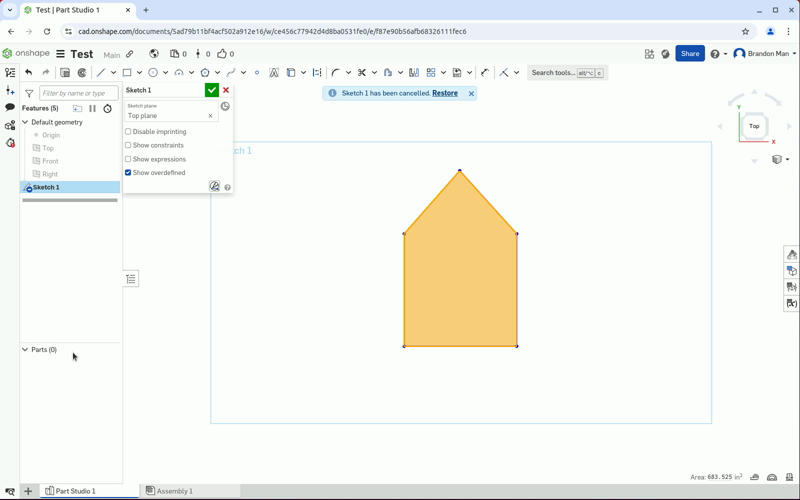
key(shift+e)
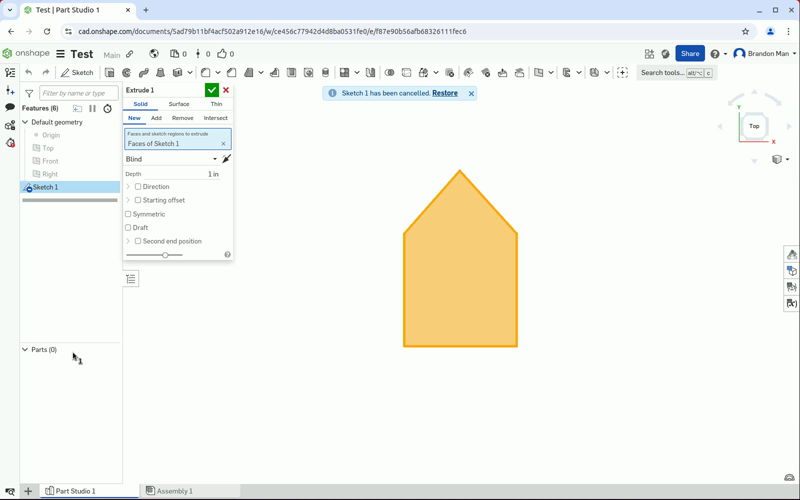
mouse_move(143, 106)
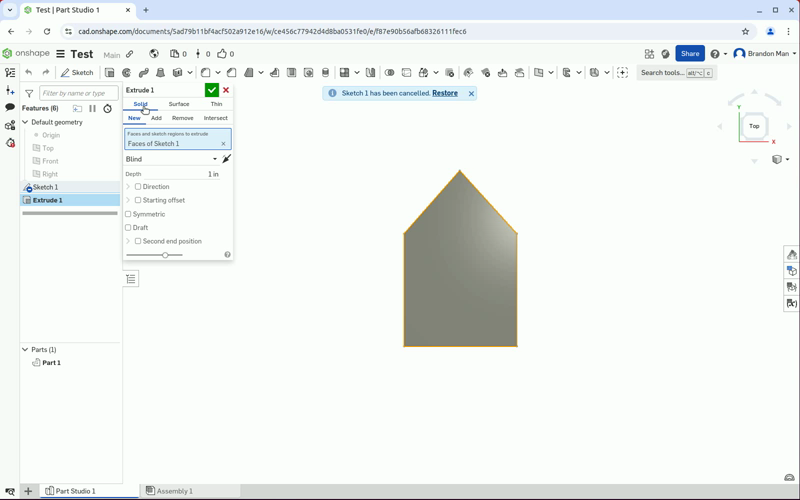
click(143, 106)
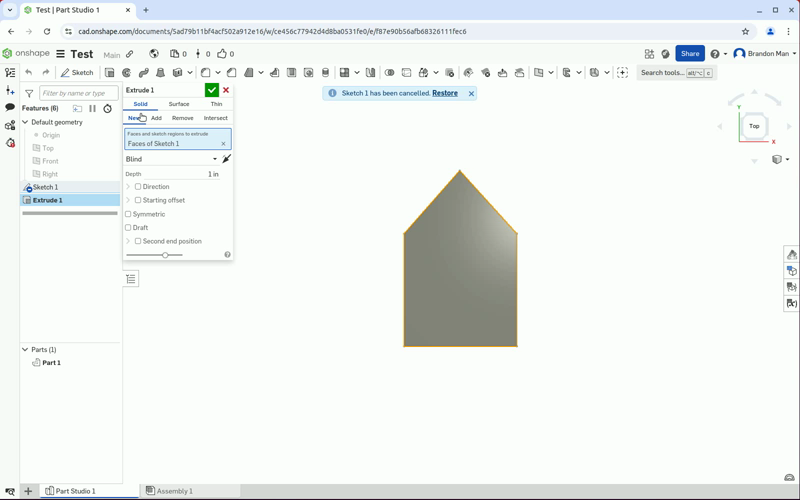
mouse_move(137, 120)
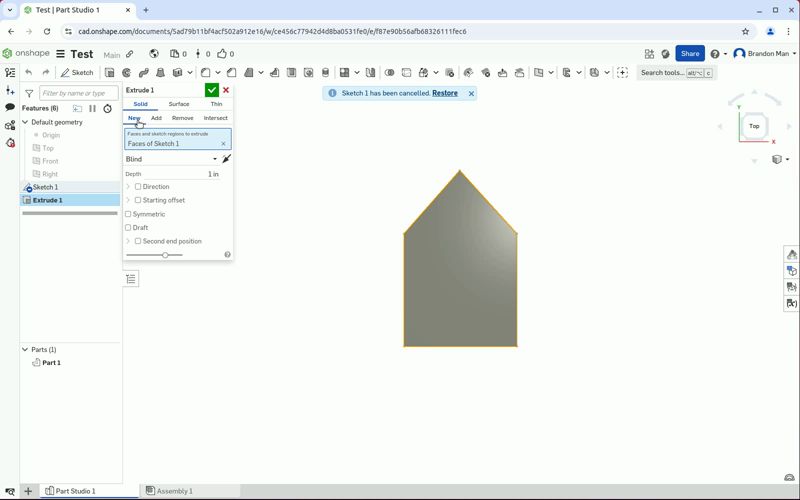
click(137, 120)
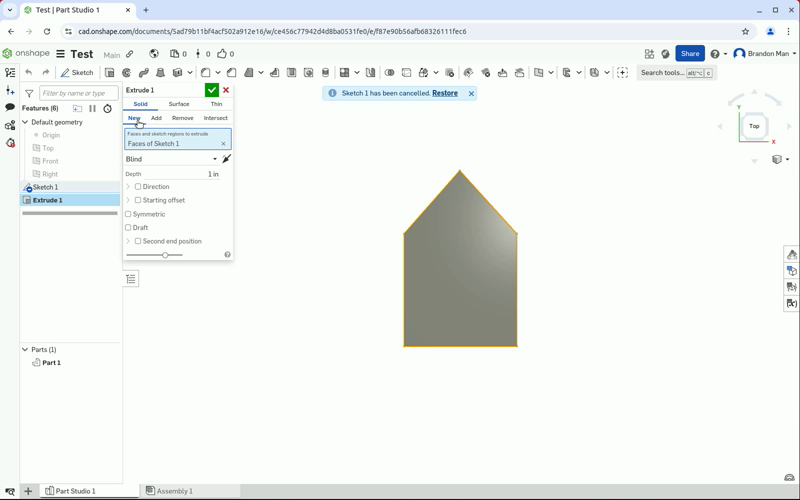
key(tab, 4)
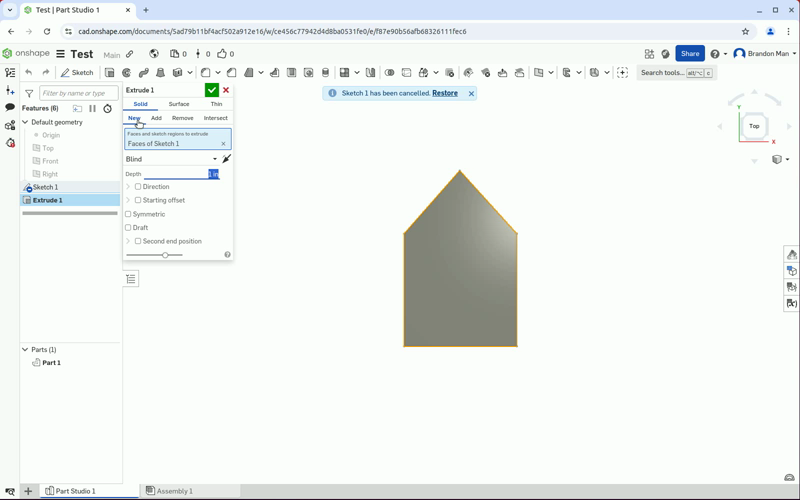
text(5.777)
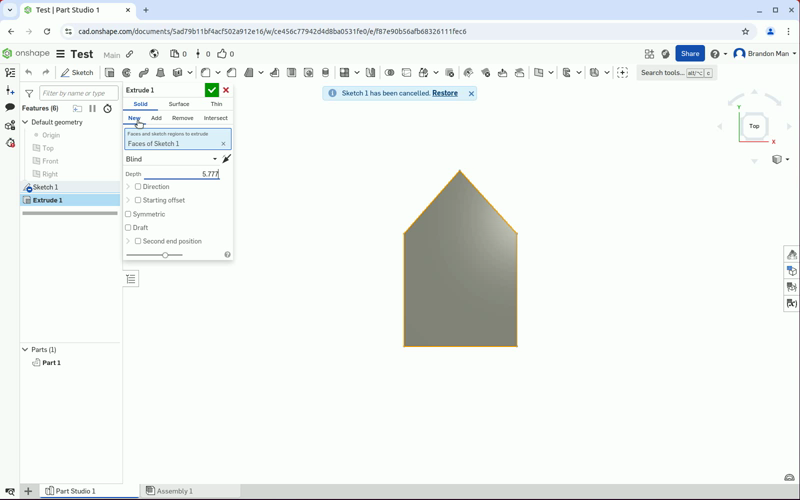
key(enter)
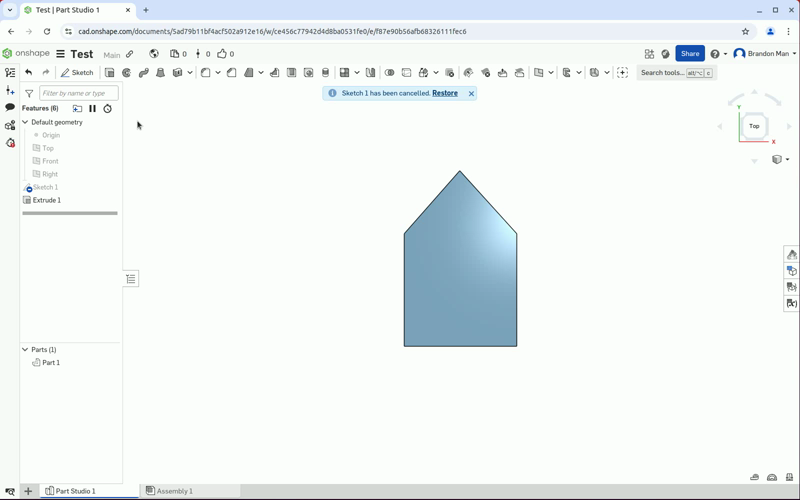
key(shift+h)
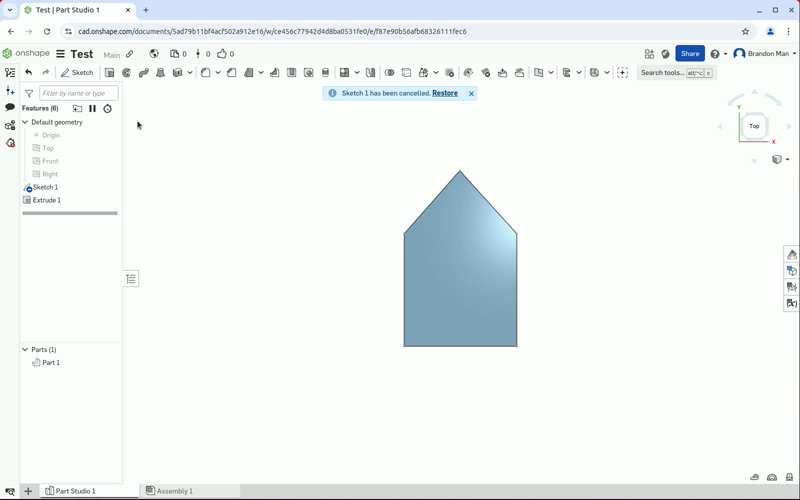
key(shift+h)
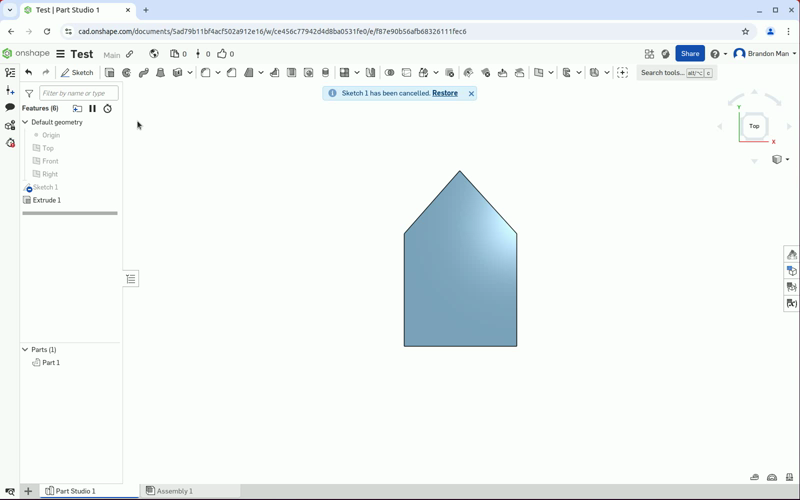
mouse_move(73, 189)
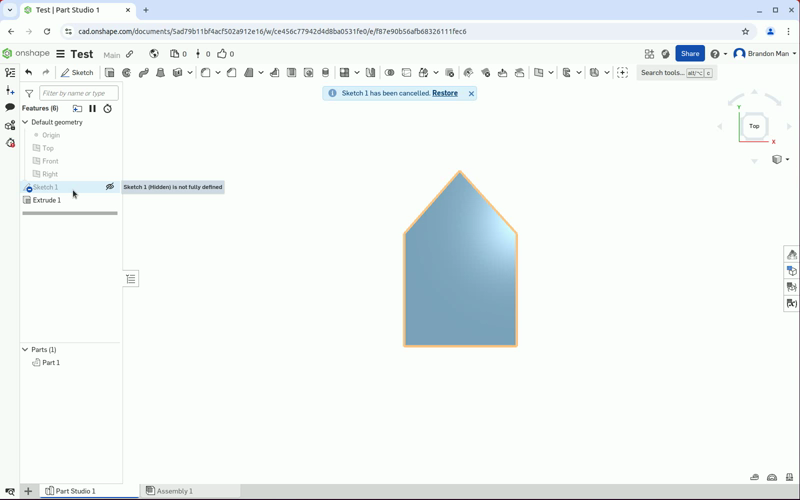
click(73, 189)
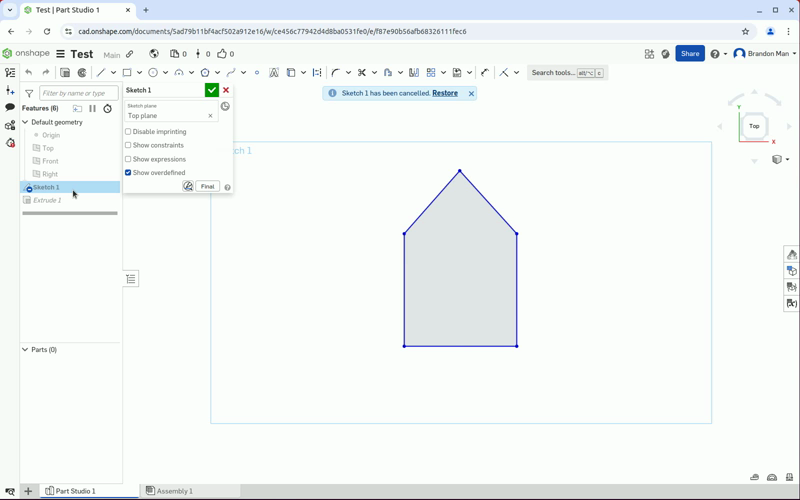
mouse_move(229, 92)
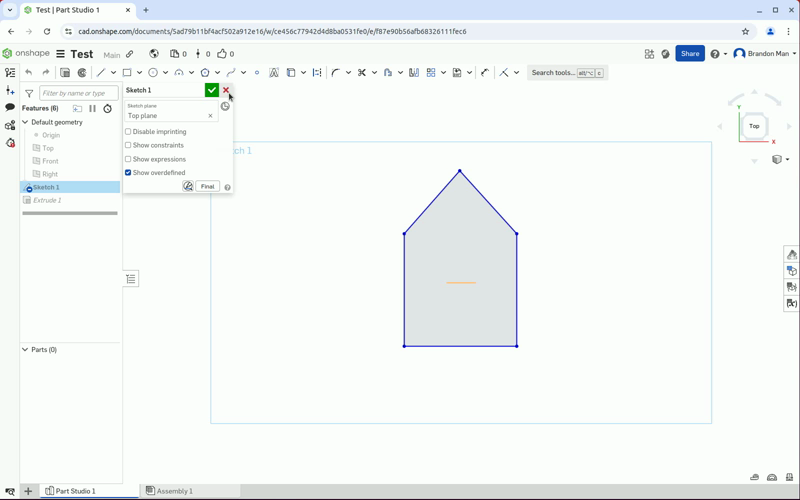
click(229, 92)
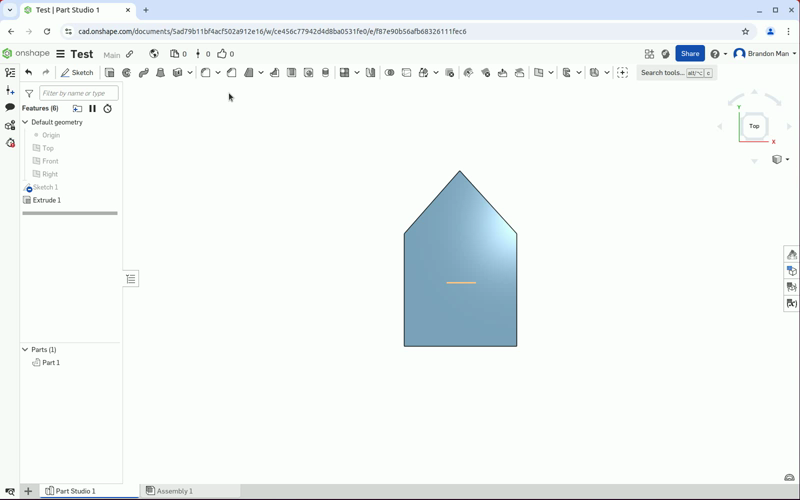
mouse_move(541, 75)
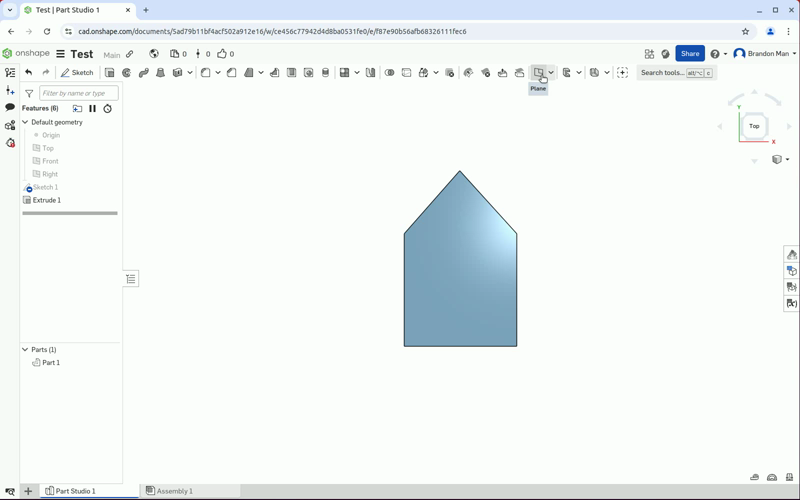
click(541, 75)
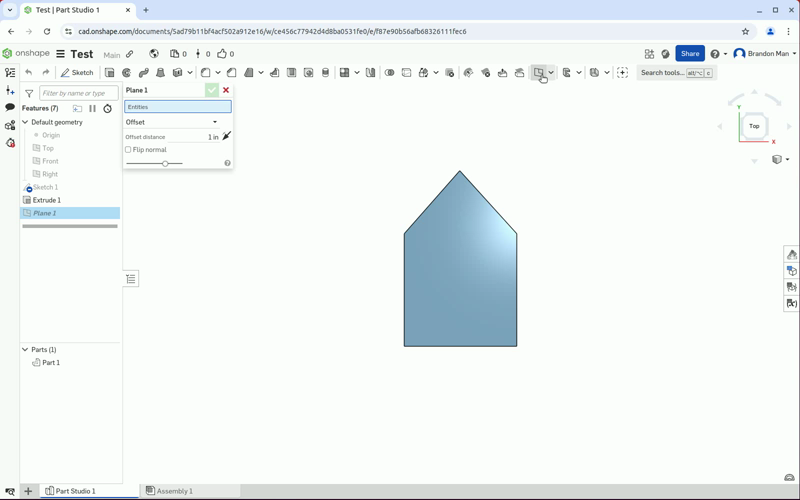
mouse_move(73, 150)
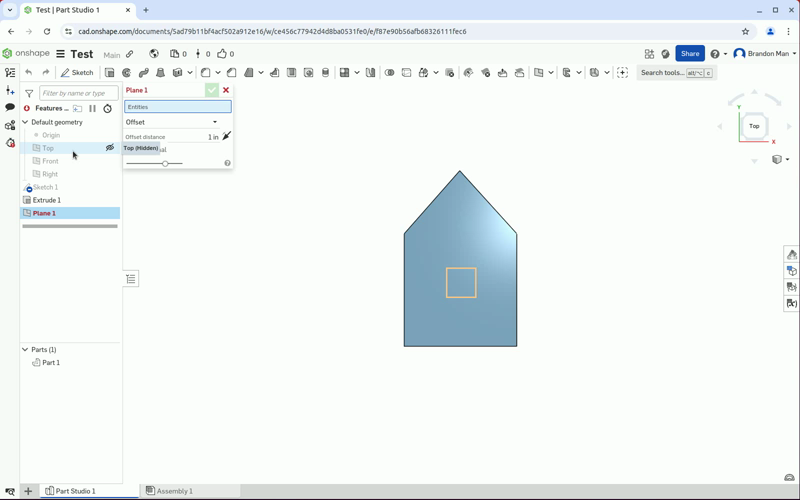
click(73, 150)
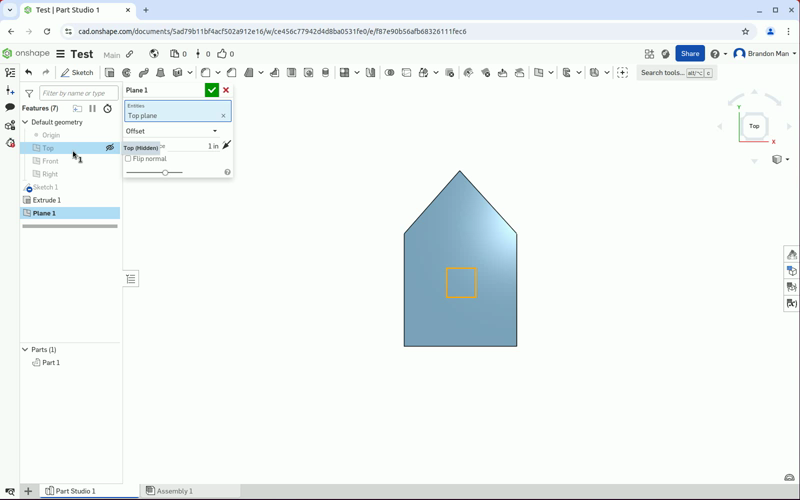
key(tab, 2)
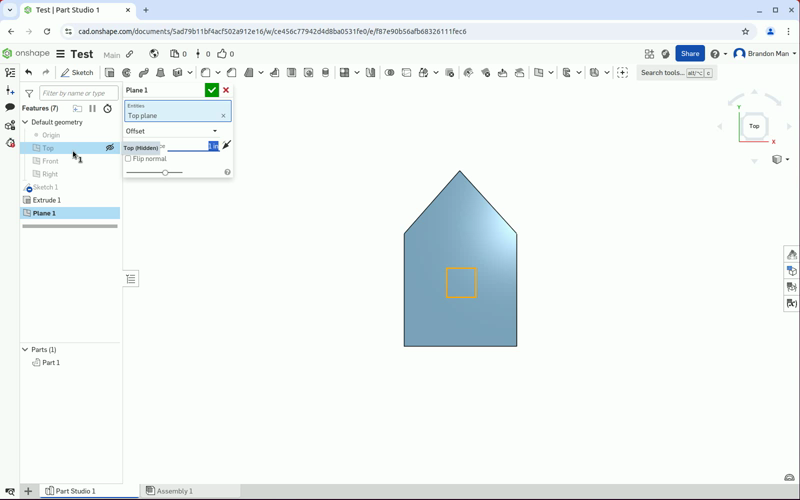
text(5.792)
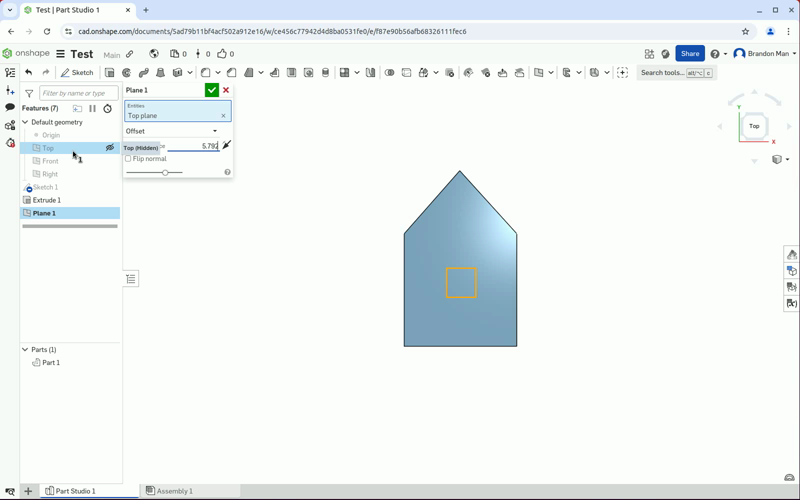
key(enter, 2)
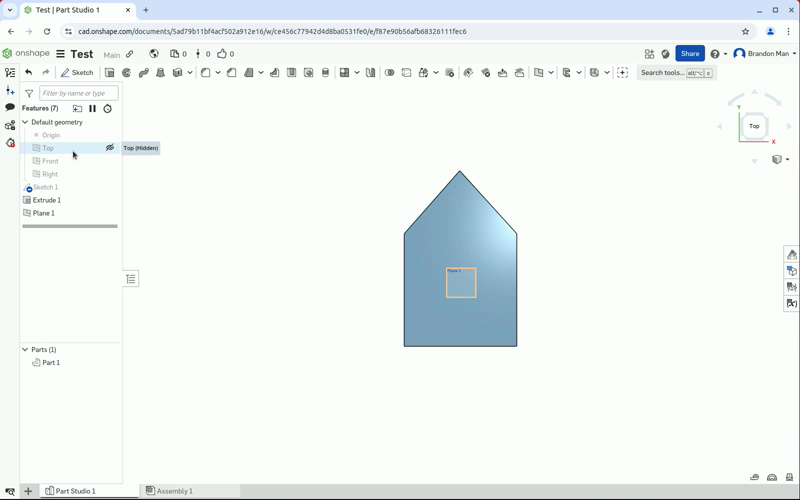
key(shift+s)
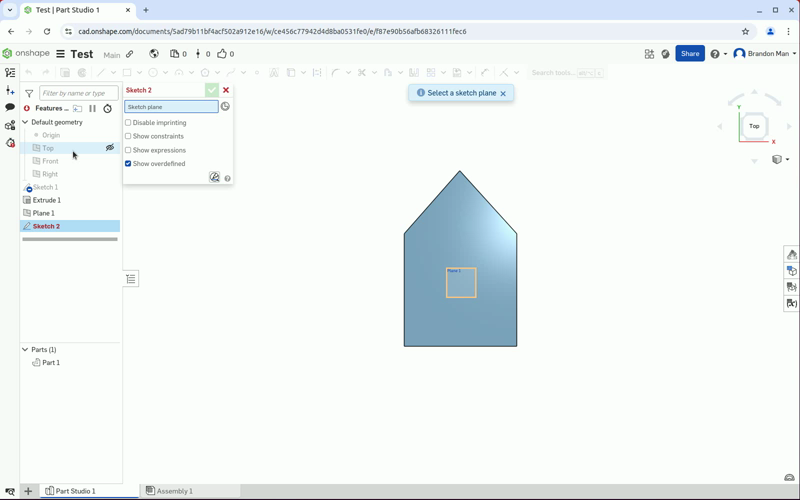
mouse_move(73, 215)
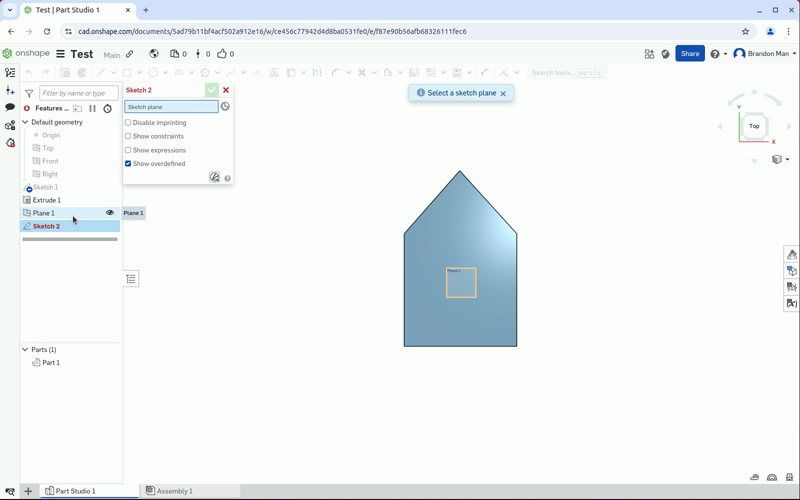
click(73, 215)
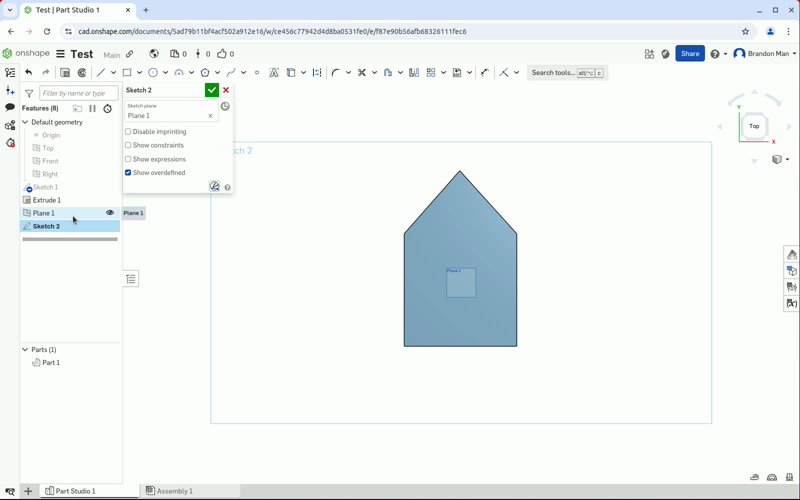
mouse_move(73, 352)
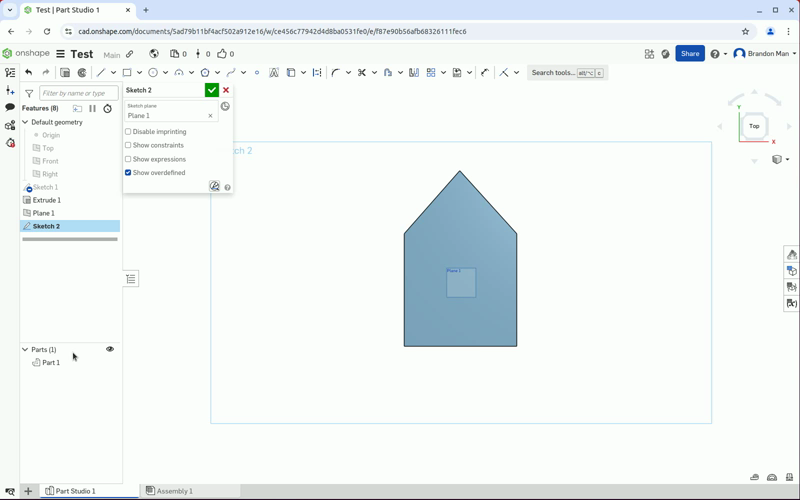
key(y)
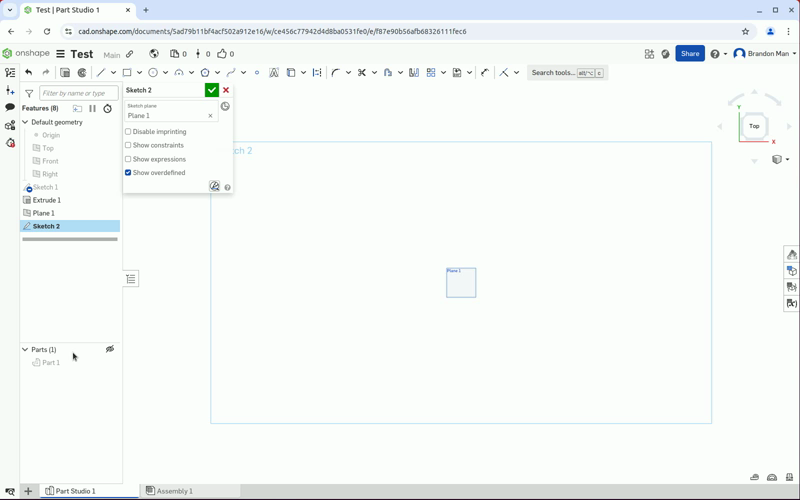
key(l)
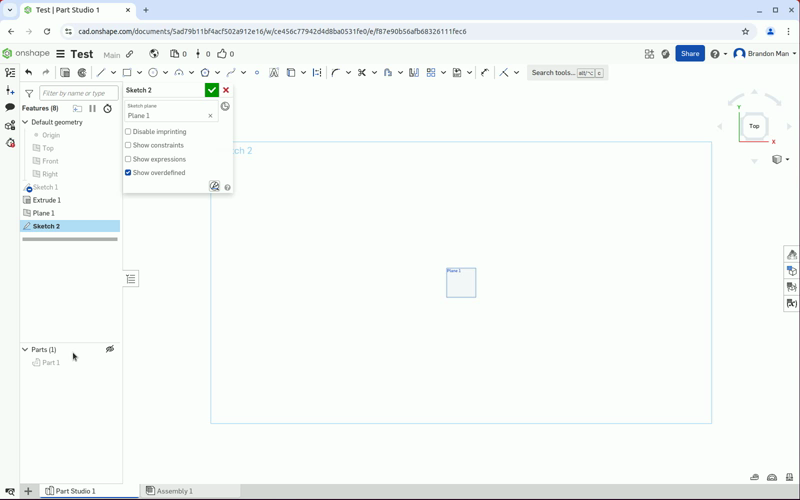
key_down(shift)
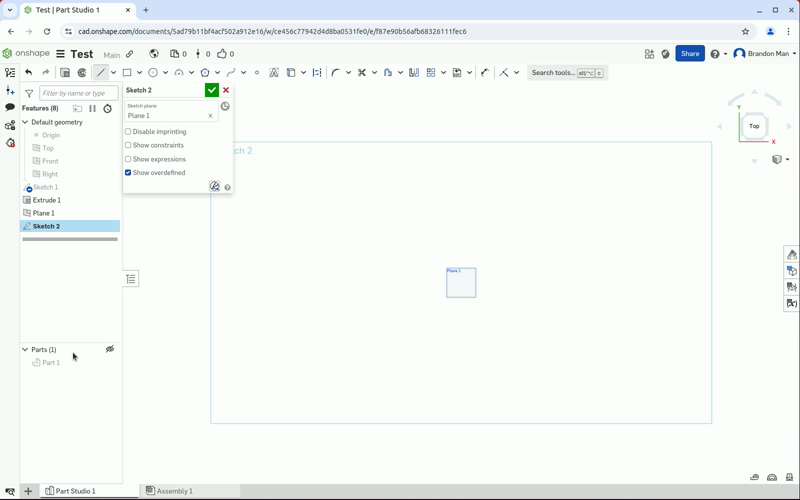
mouse_move(420, 339)
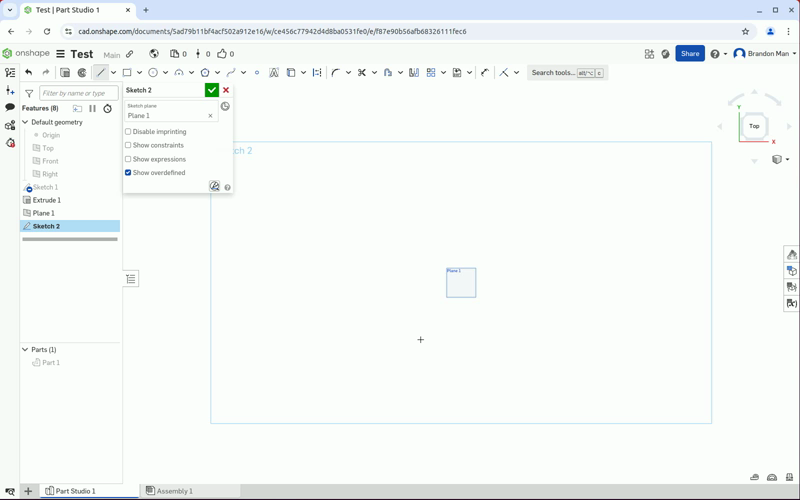
click(420, 339)
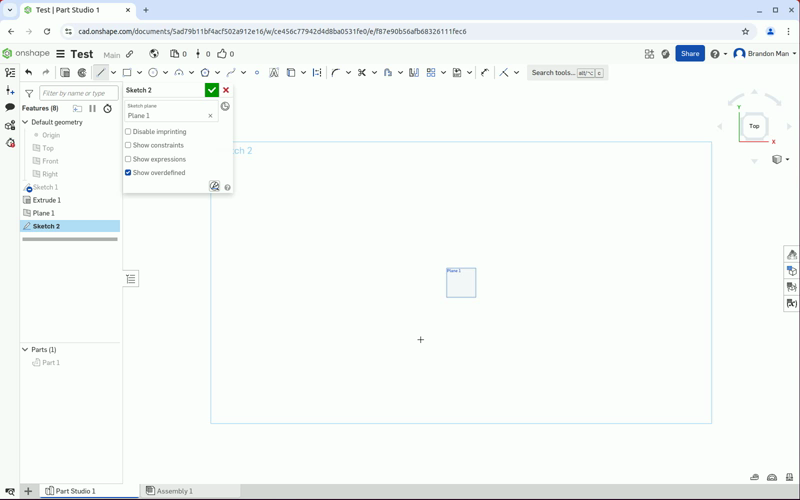
key_up(shift)
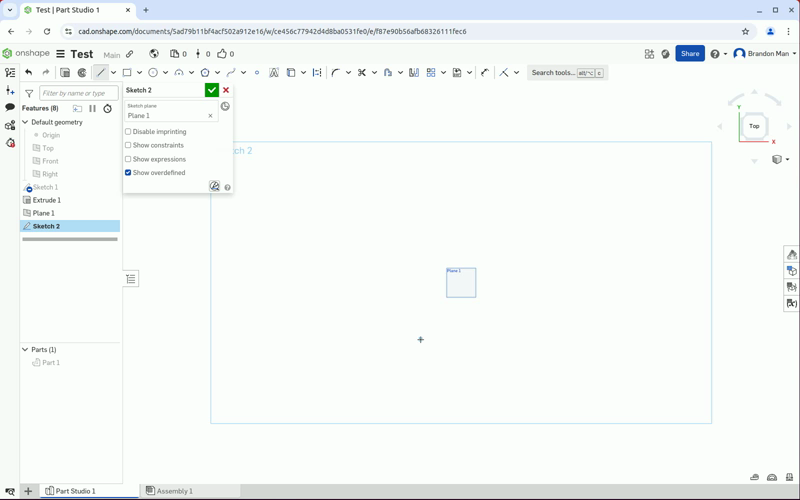
key_down(shift)
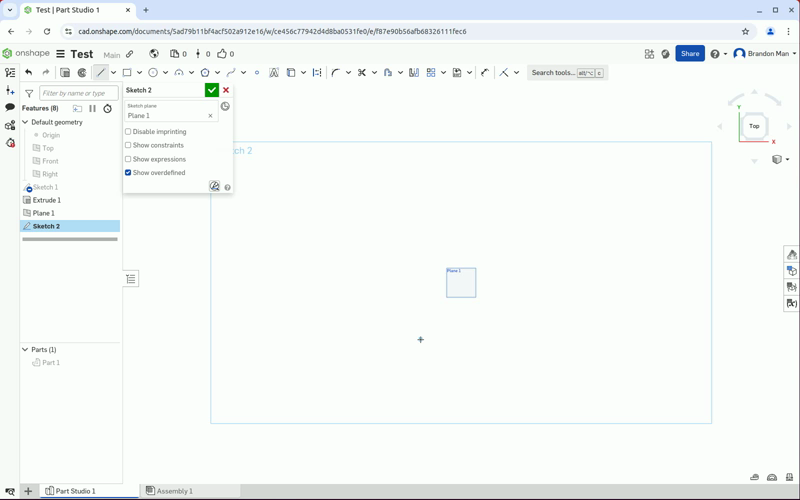
mouse_move(498, 339)
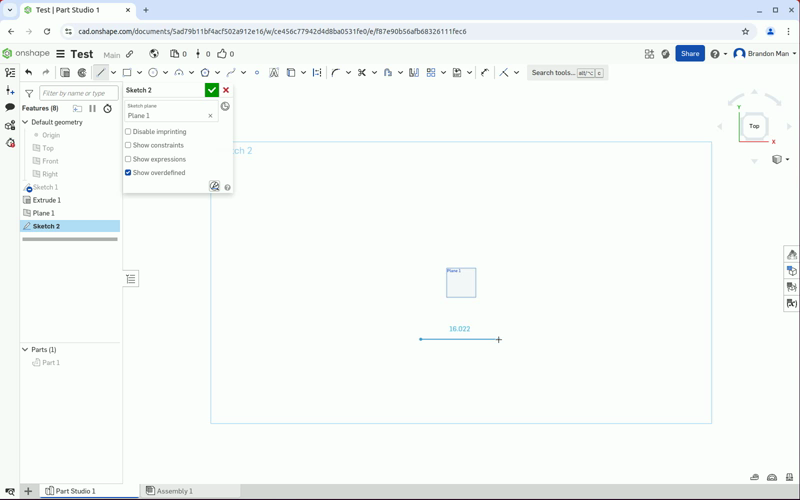
click(498, 339)
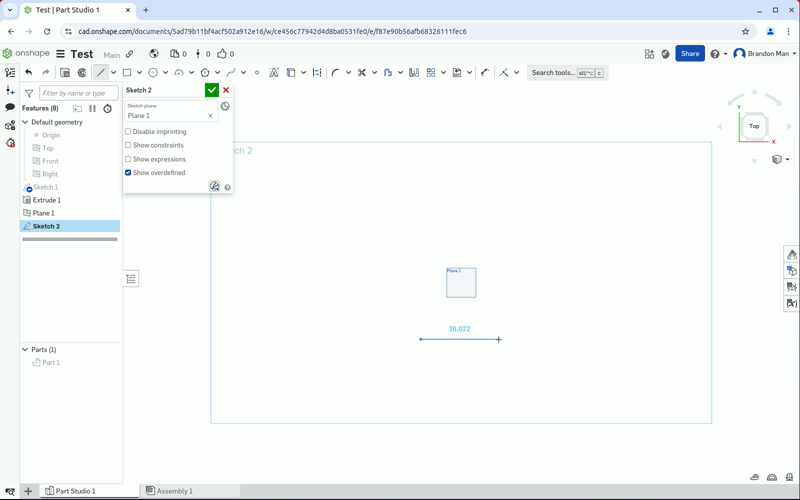
key_up(shift)
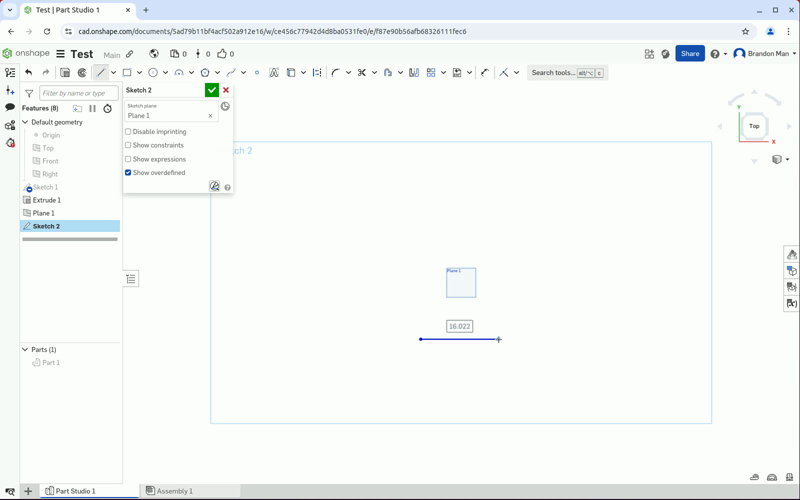
key_down(shift)
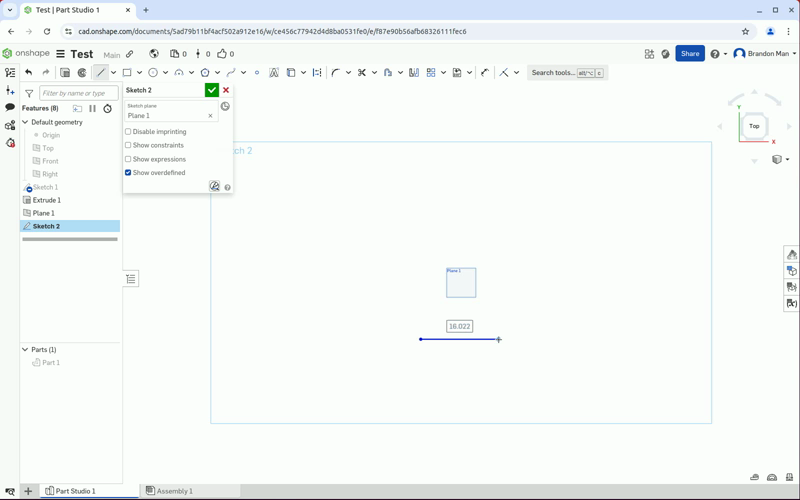
mouse_move(498, 226)
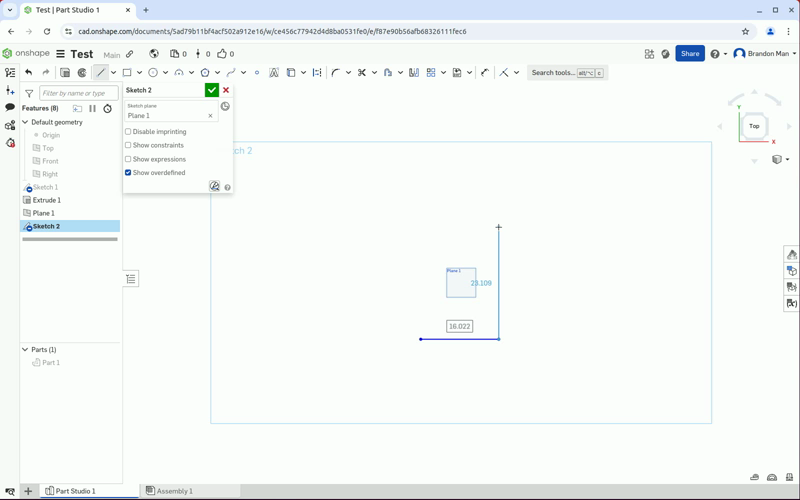
click(498, 226)
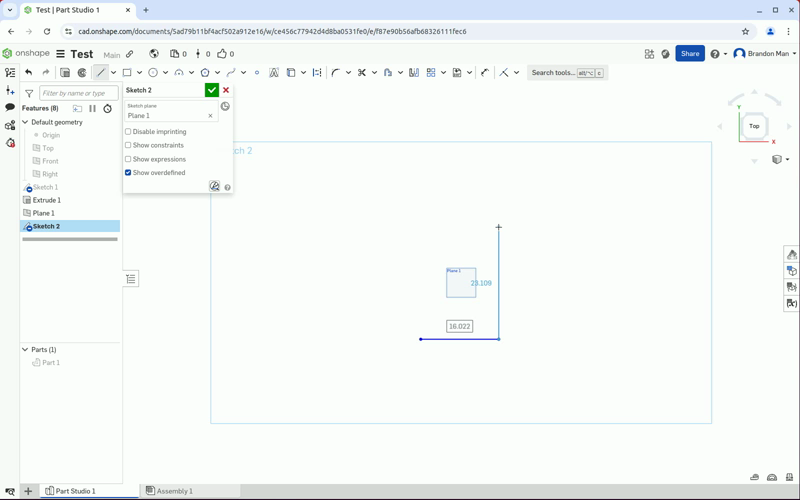
key_up(shift)
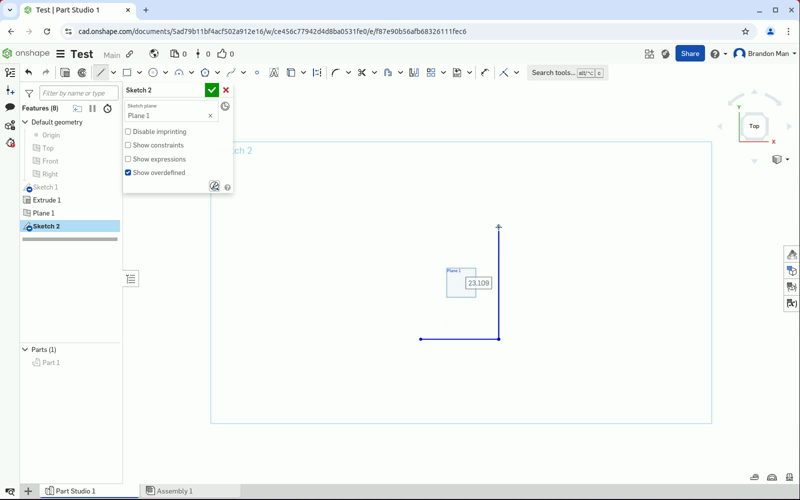
key_down(shift)
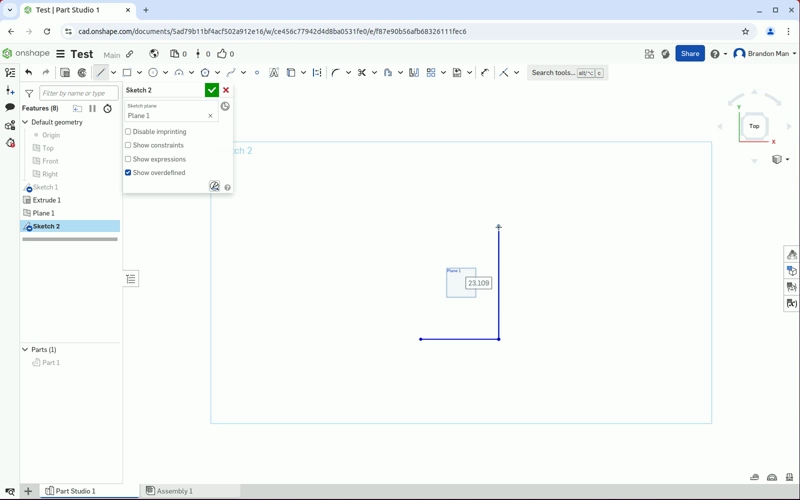
mouse_move(420, 226)
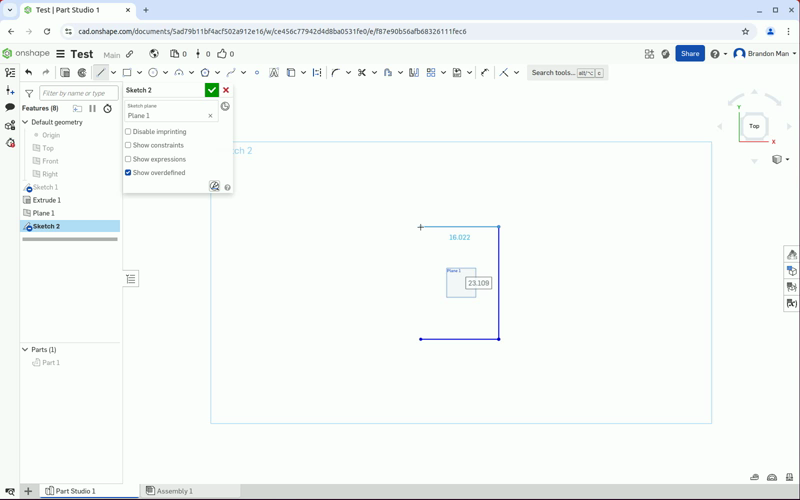
click(420, 226)
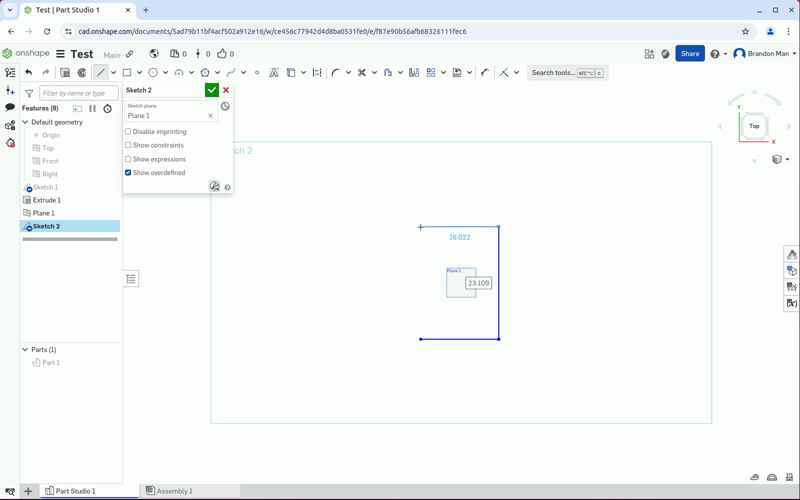
key_up(shift)
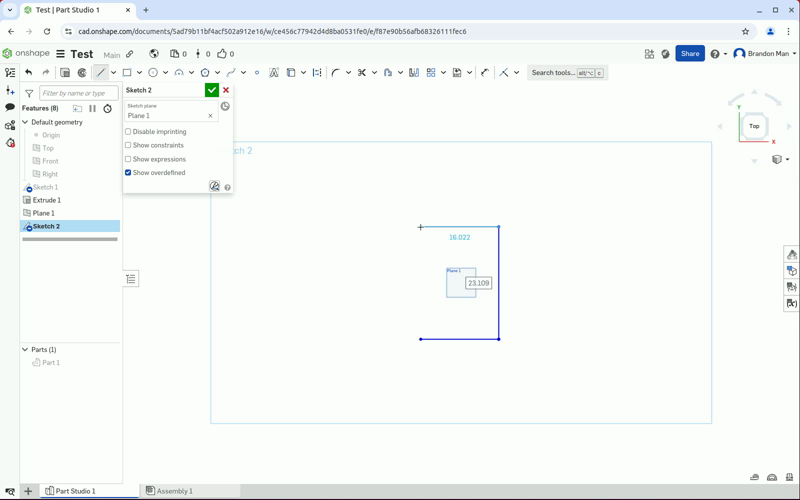
key_down(shift)
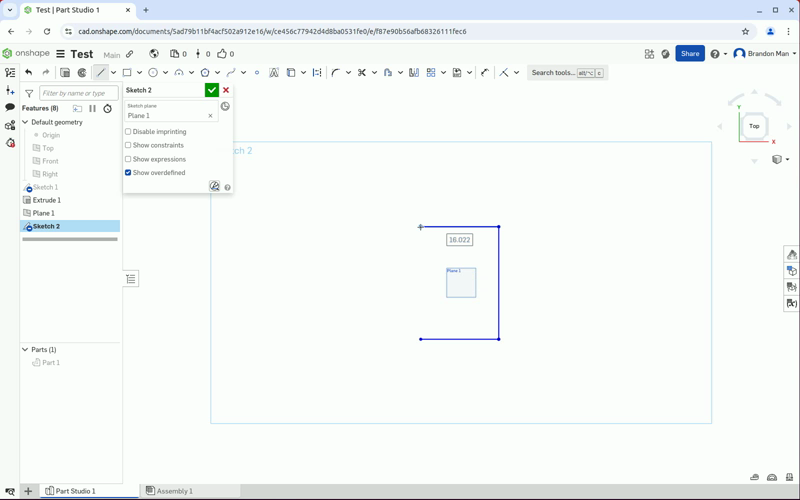
mouse_move(420, 339)
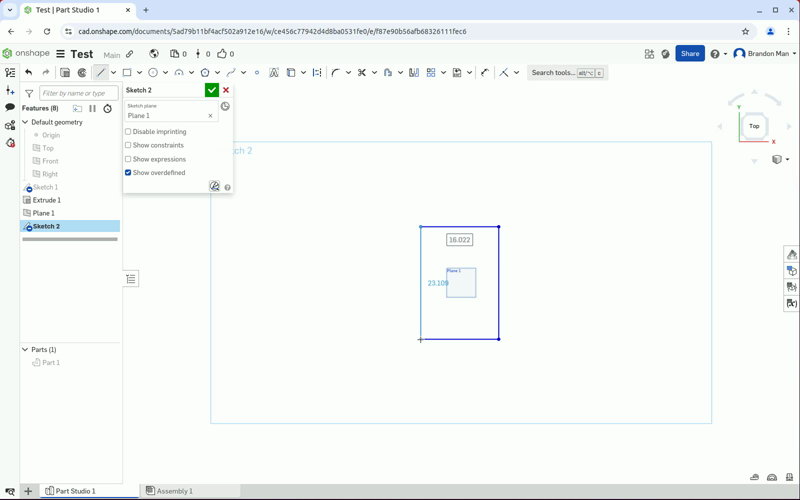
key_up(shift)
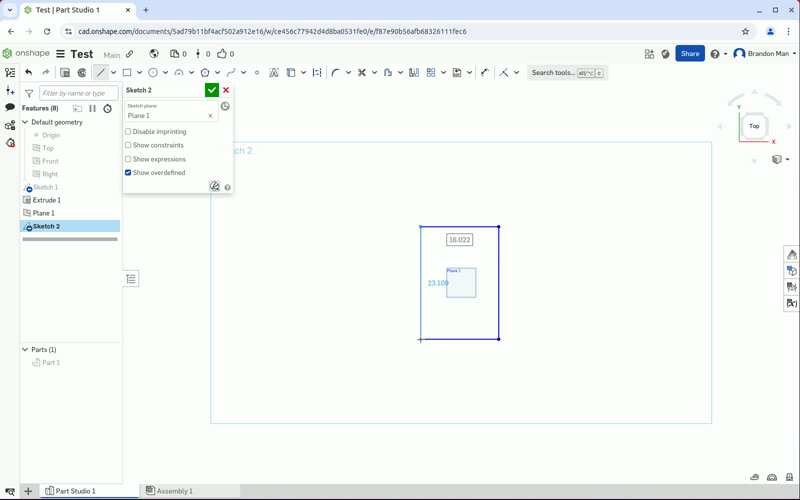
click(420, 339)
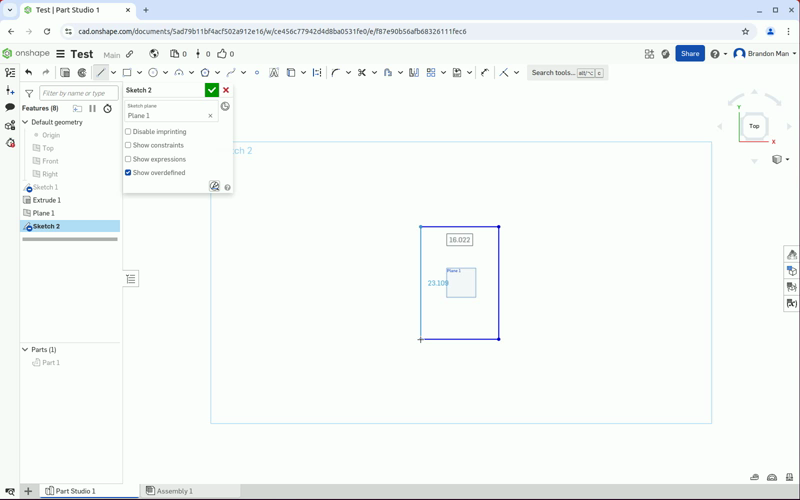
key(esc)
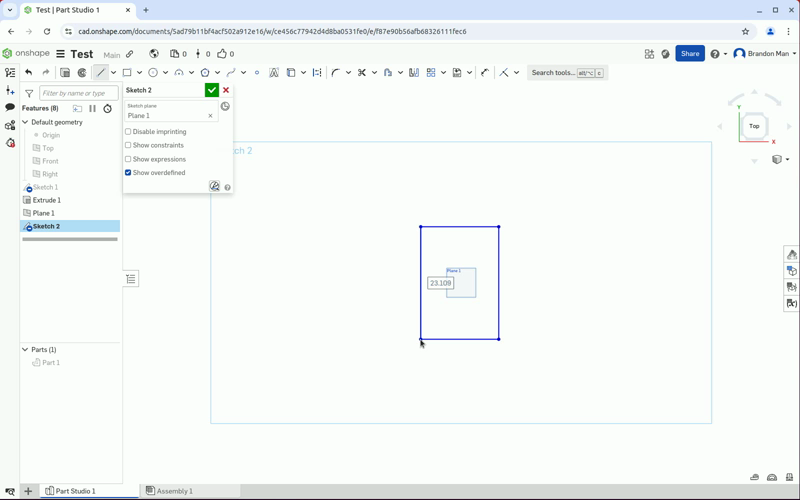
mouse_move(486, 278)
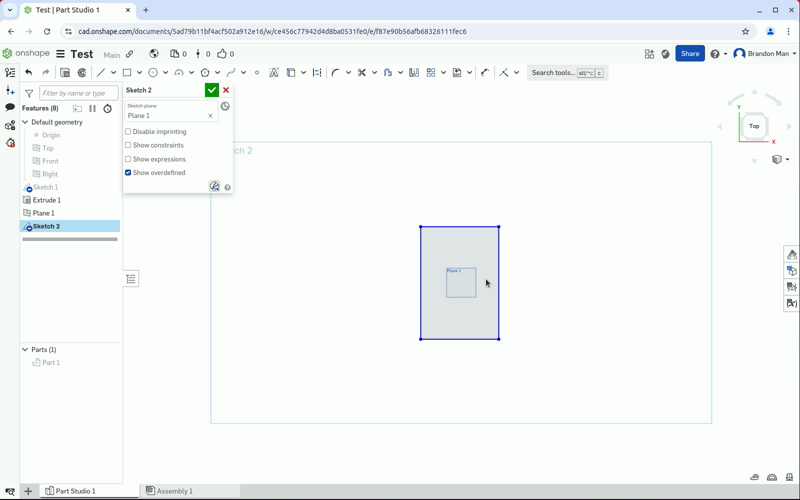
click(486, 278)
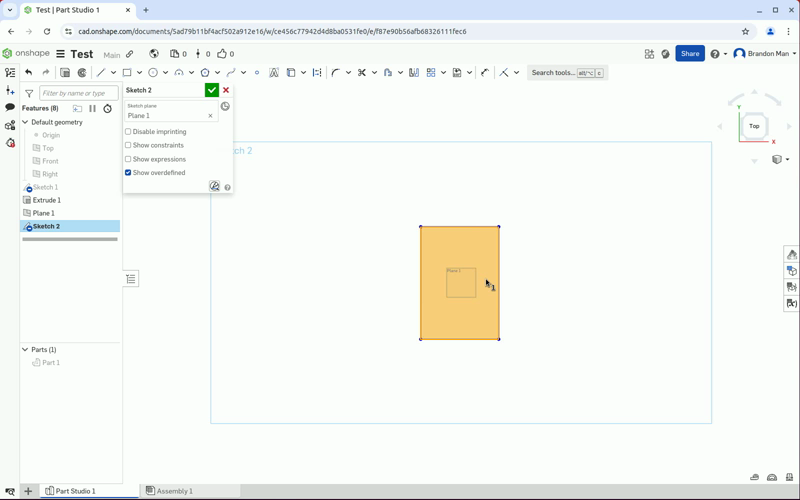
mouse_move(73, 352)
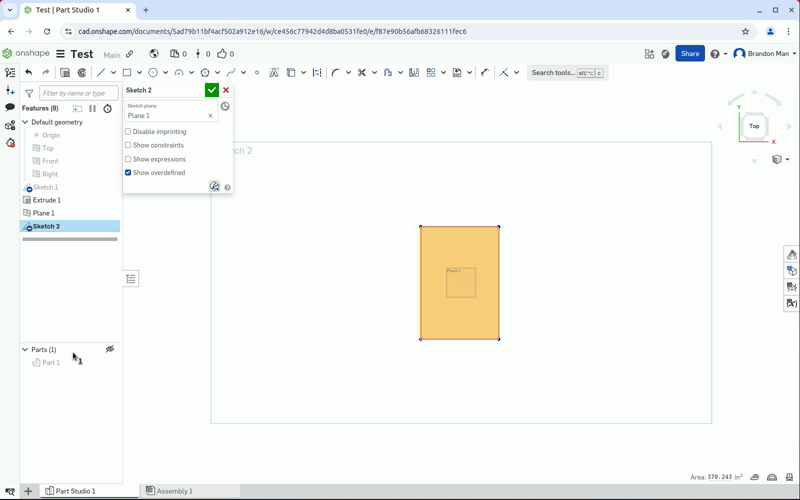
key(shift+y)
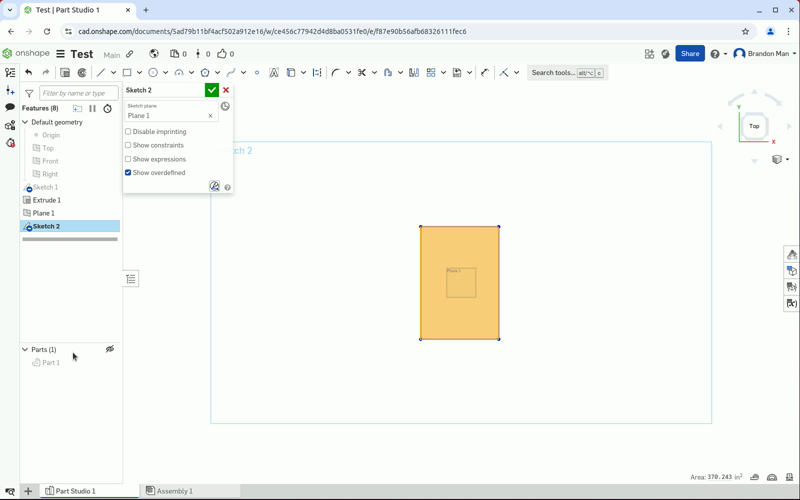
key(shift+e)
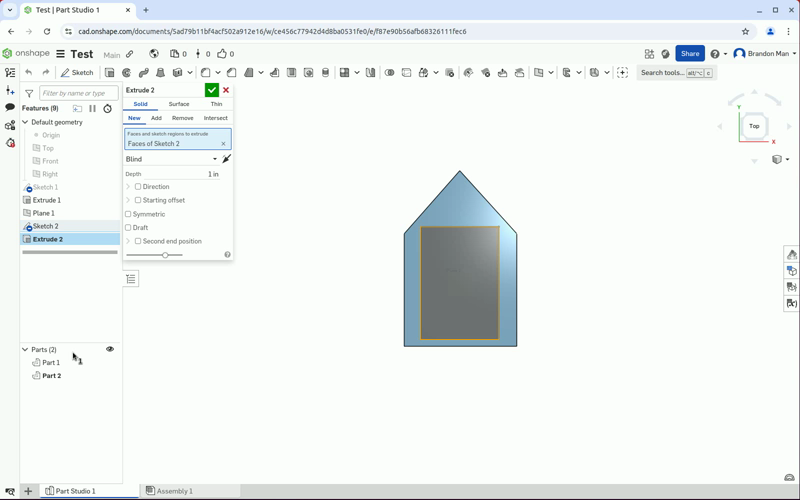
mouse_move(143, 106)
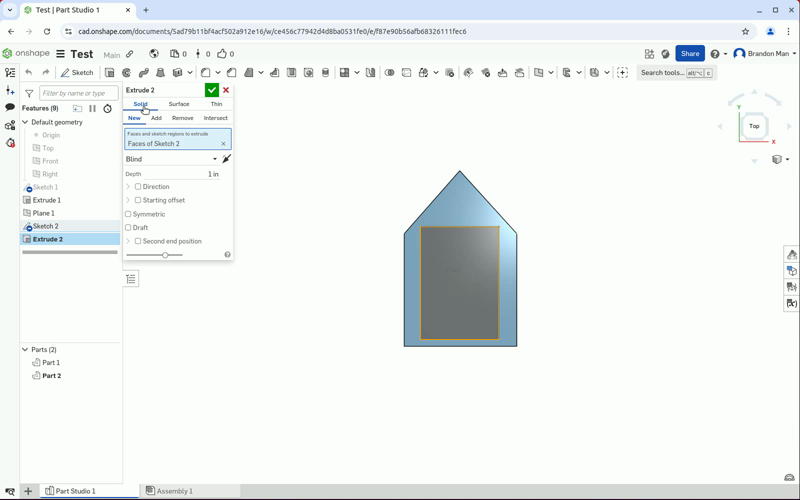
click(143, 106)
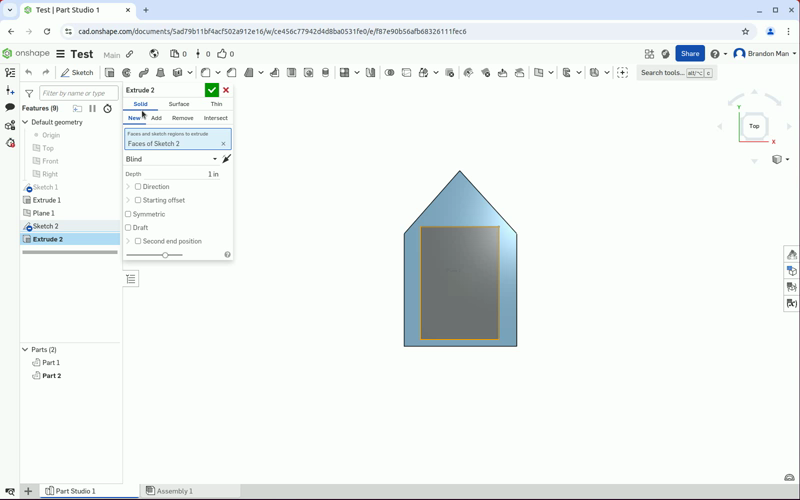
mouse_move(137, 120)
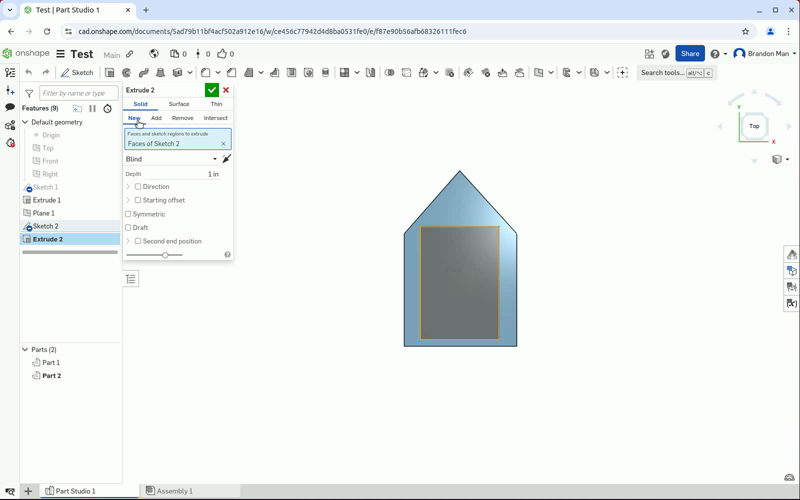
click(137, 120)
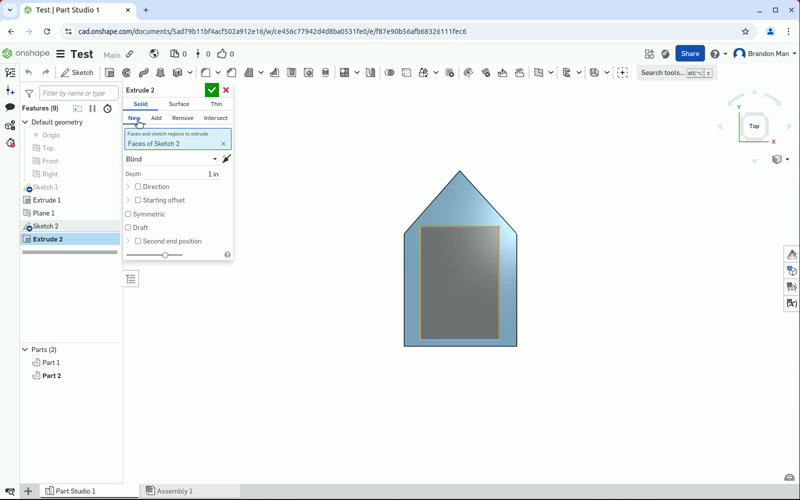
key(tab, 4)
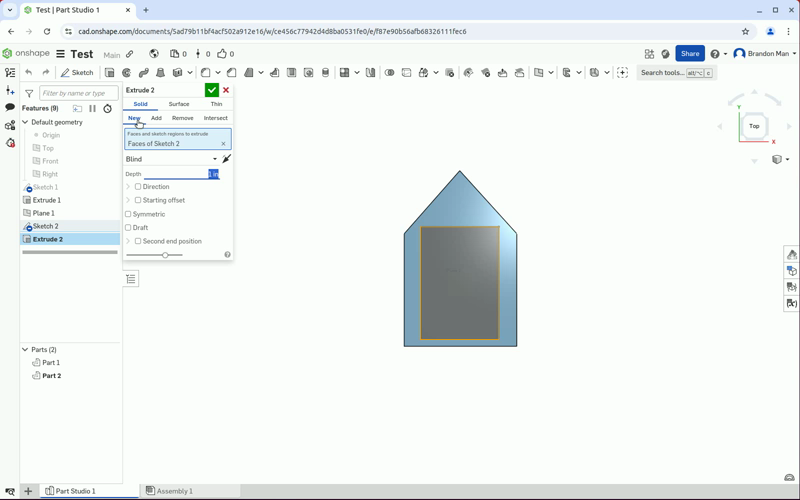
text(5.777)
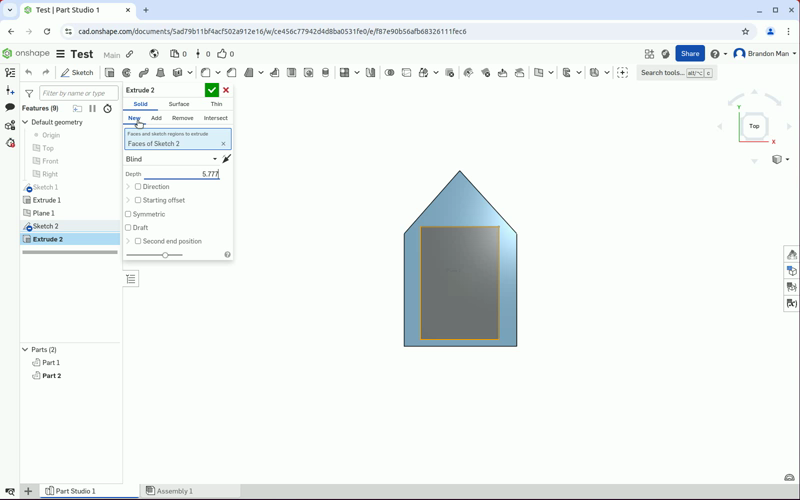
key(enter)
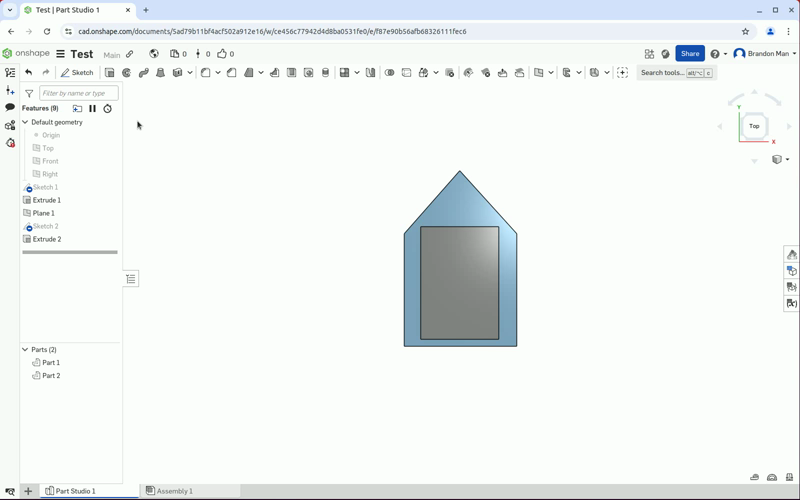
key(shift+h)
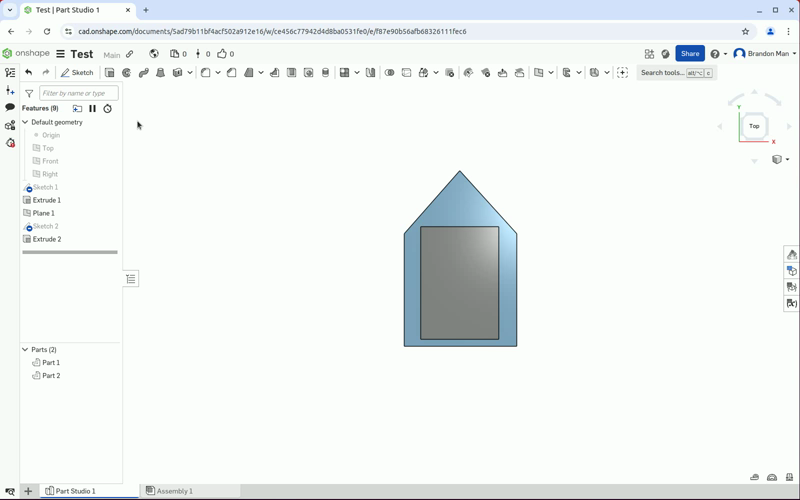
key(shift+h)
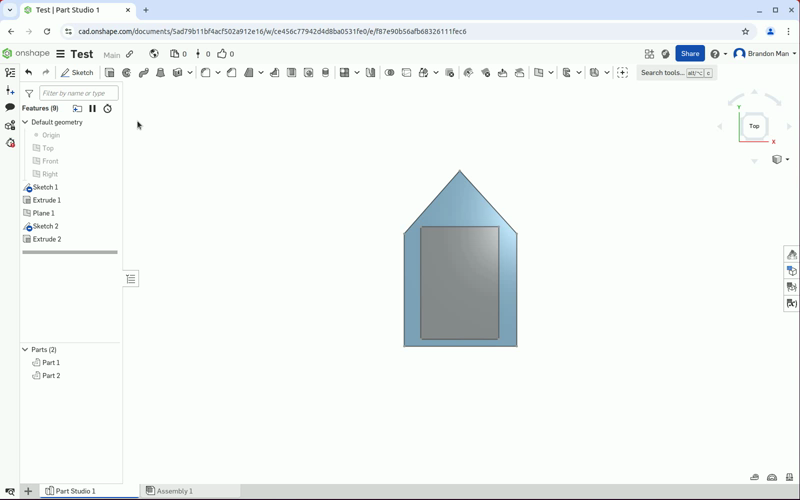
key(shift+7)
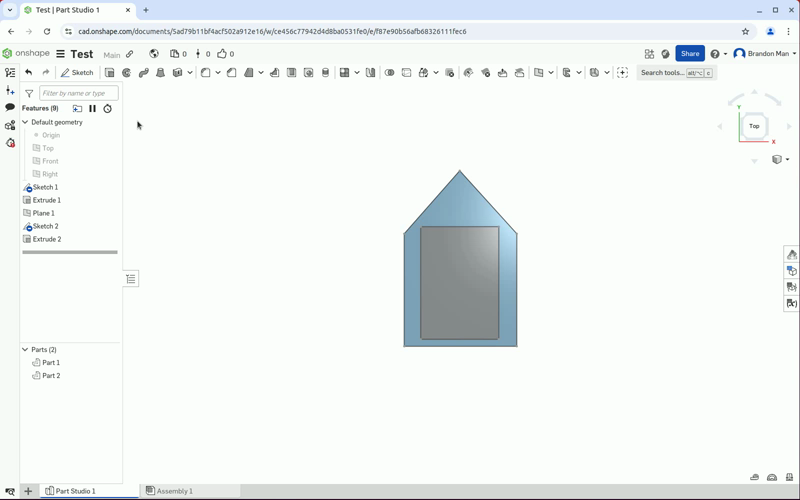
key(up, 3)
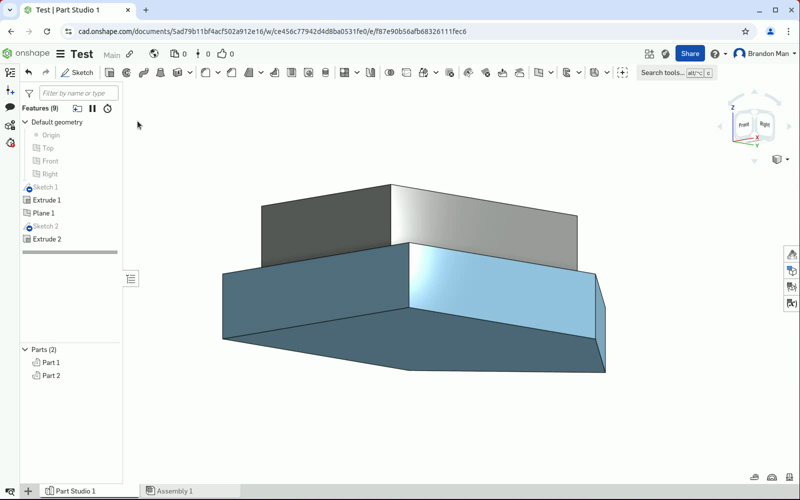
key(left, 3)
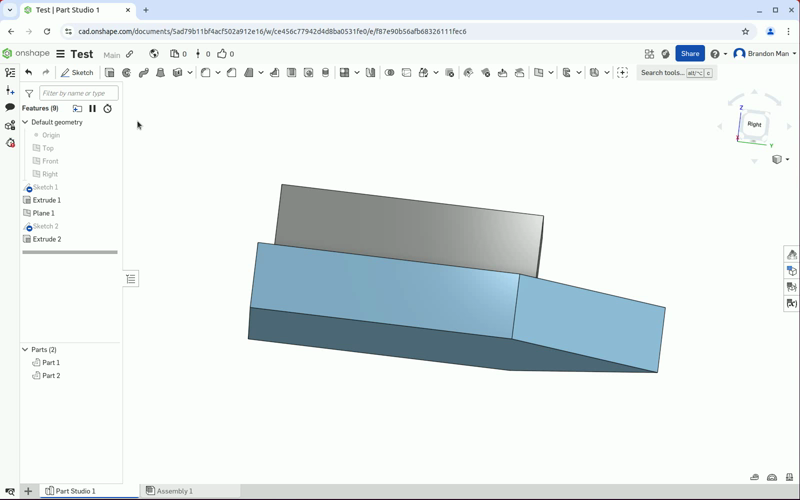
key(right, 3)
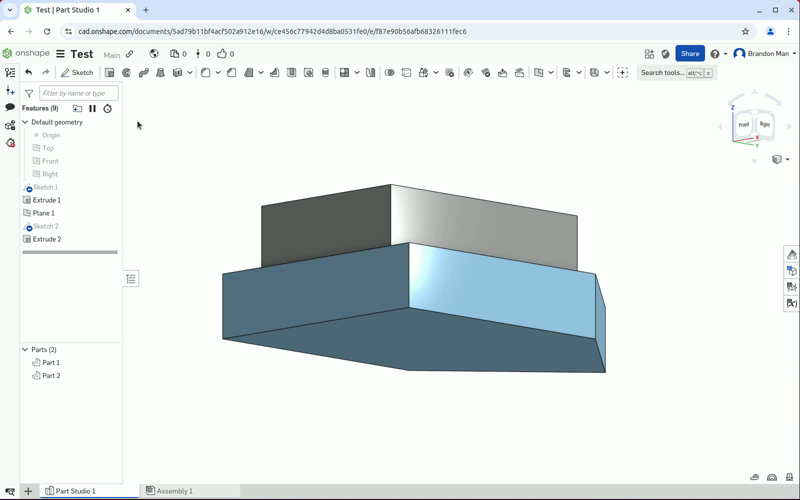
key(down, 3)
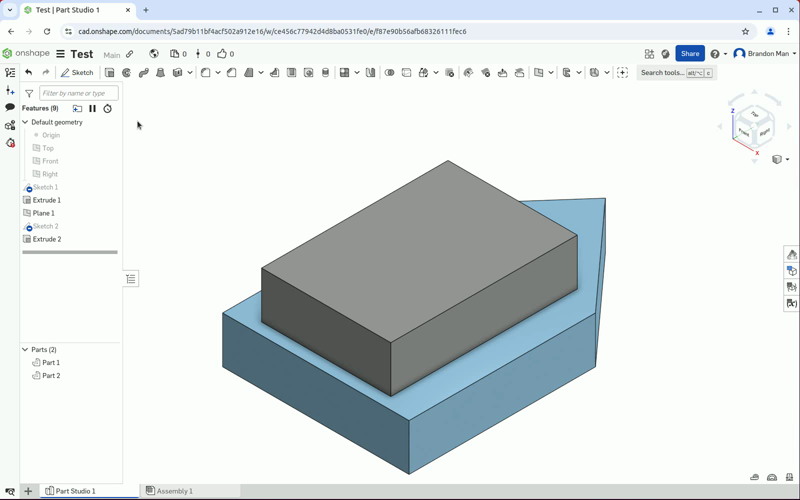
mouse_move(73, 189)
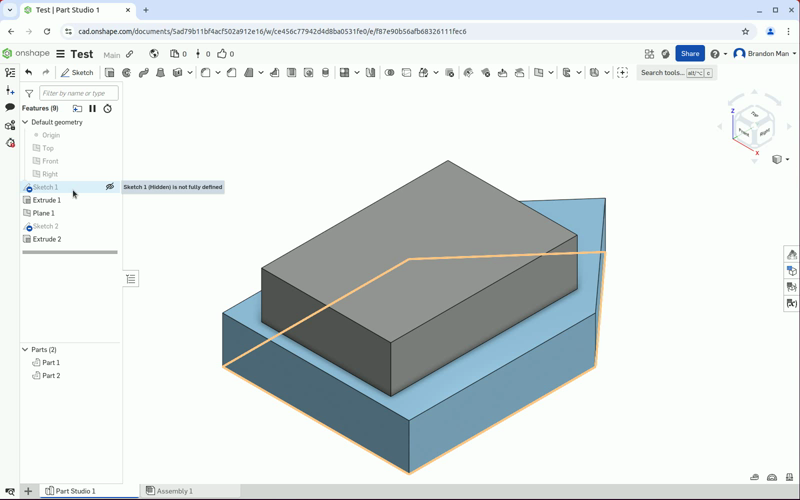
click(73, 189)